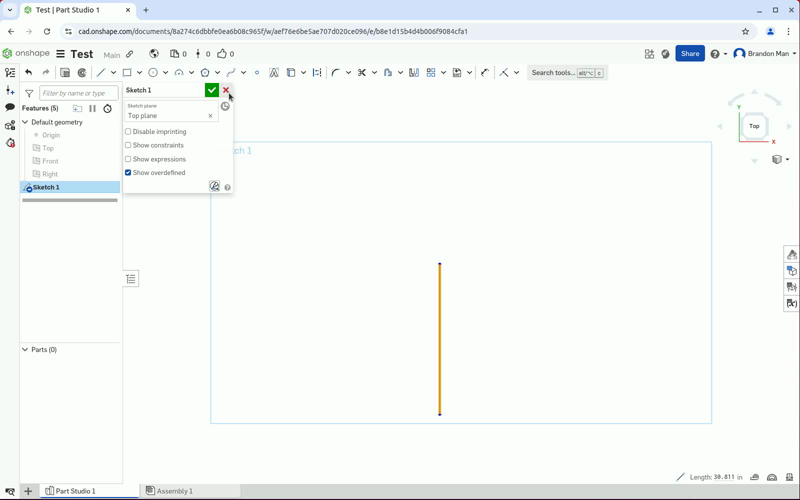
key(shift+h)
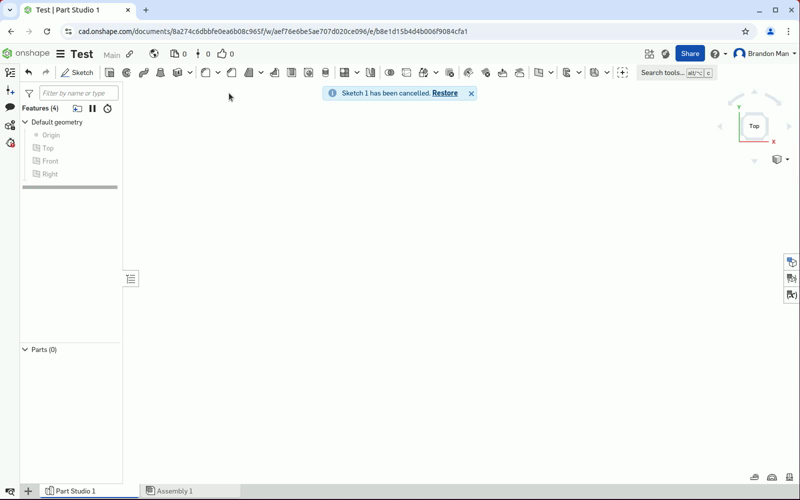
mouse_move(73, 352)
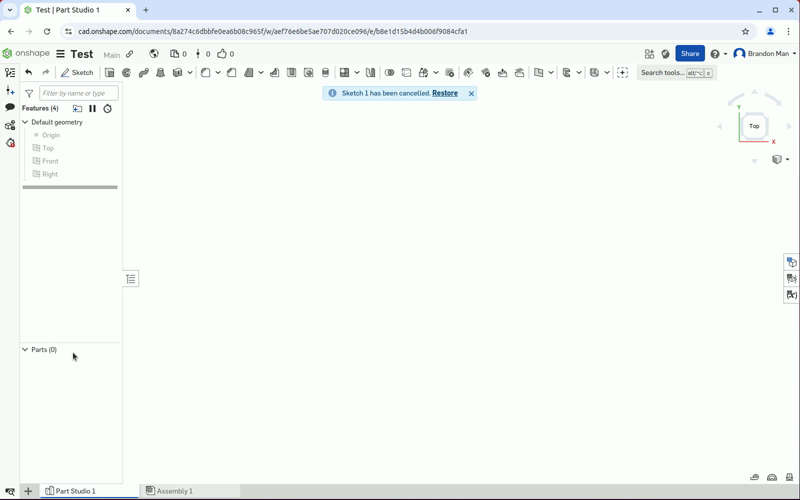
key(y)
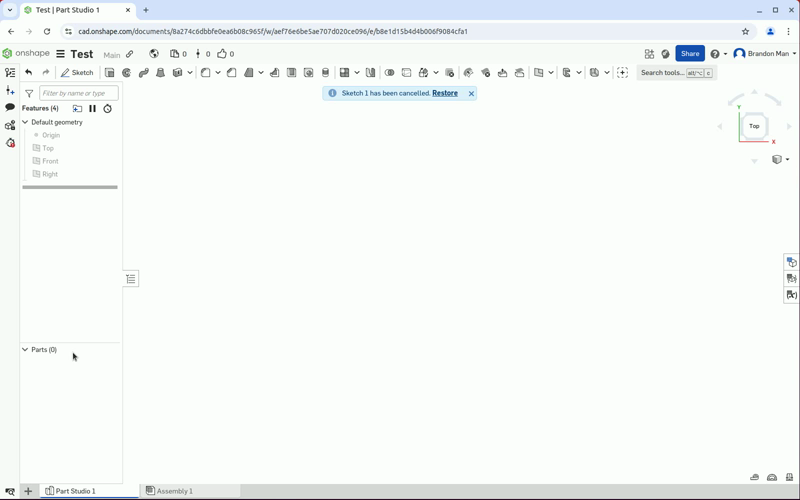
key(shift+p)
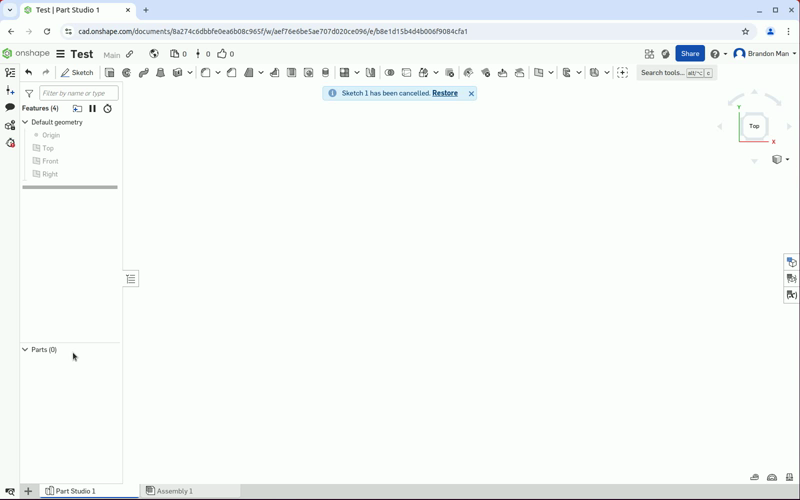
key(space)
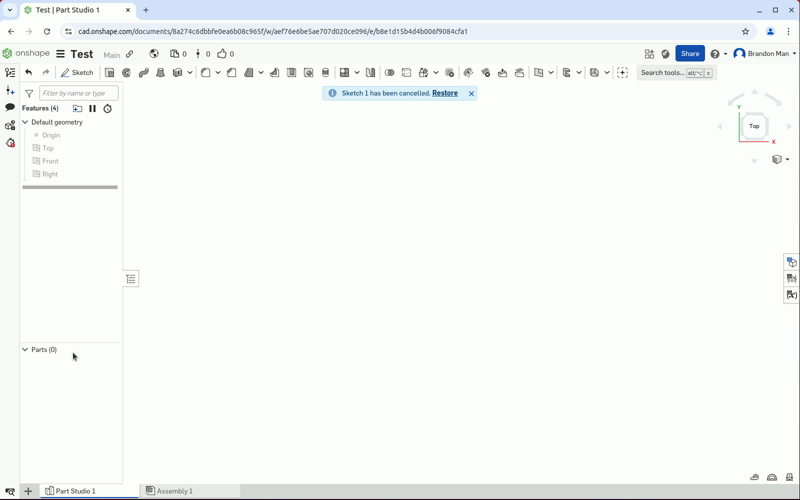
key_down(shift)
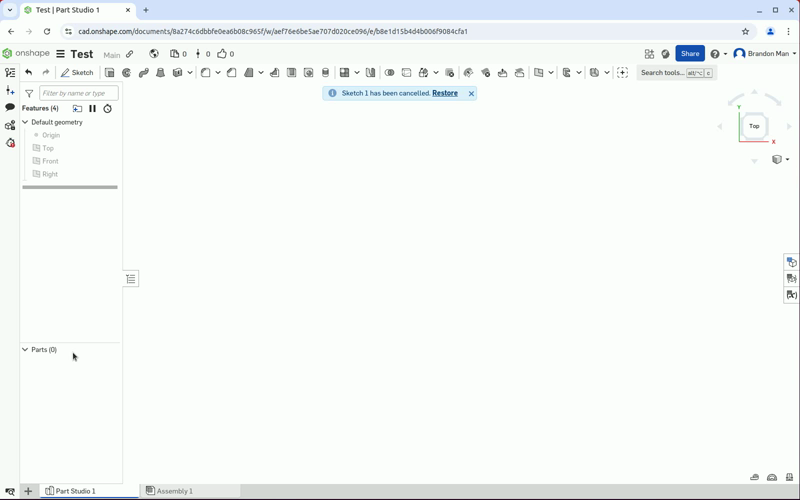
key(up)
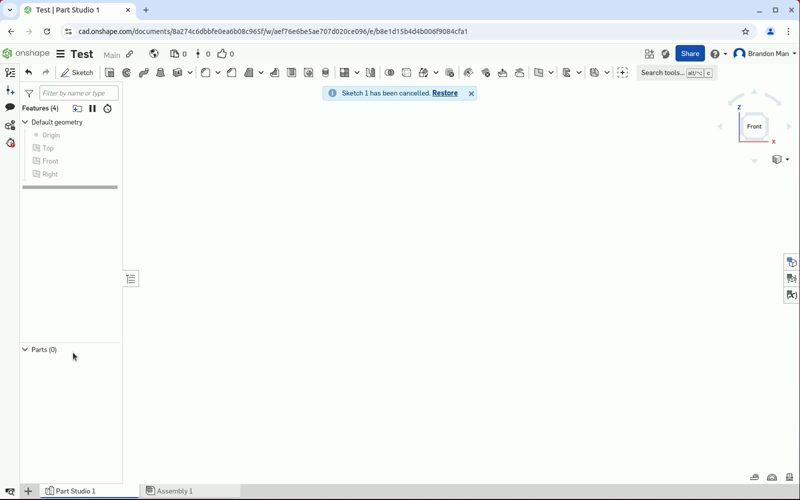
key_up(shift)
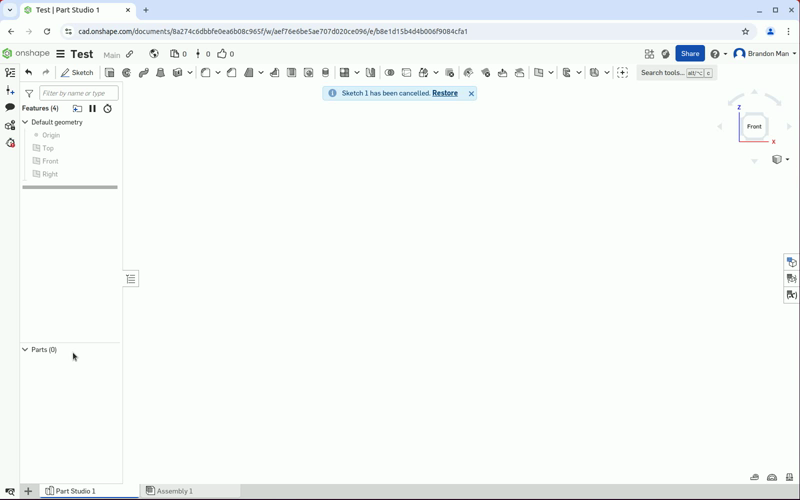
mouse_move(73, 352)
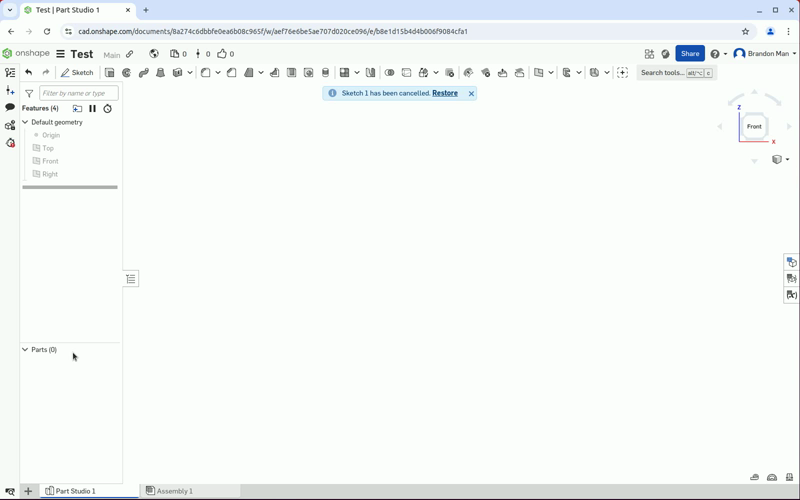
key(shift+y)
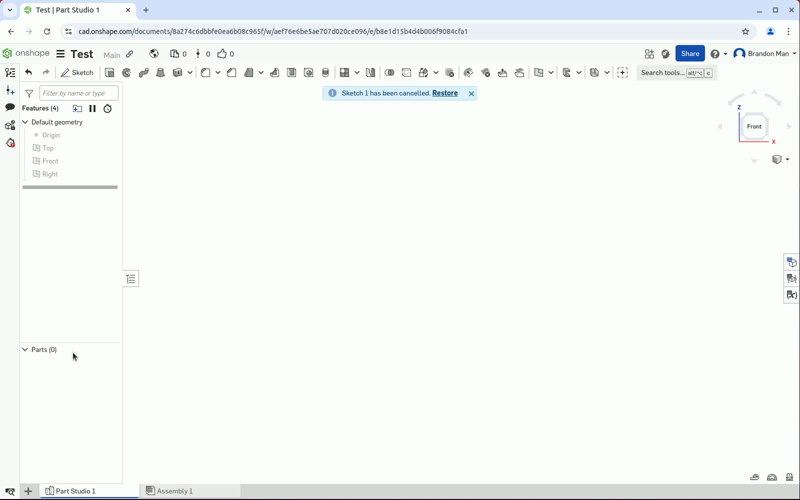
key(shift+s)
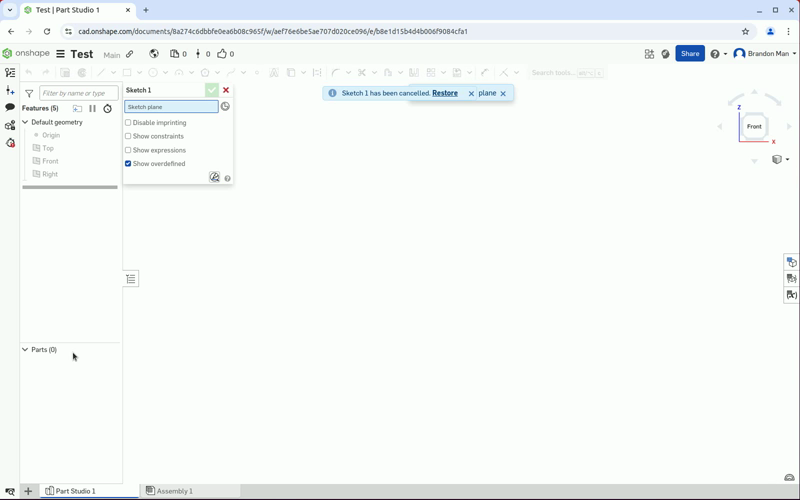
mouse_move(73, 163)
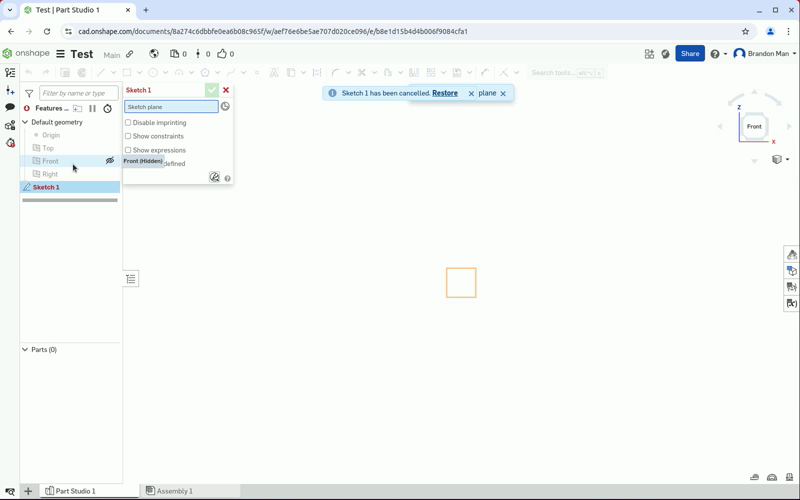
click(73, 163)
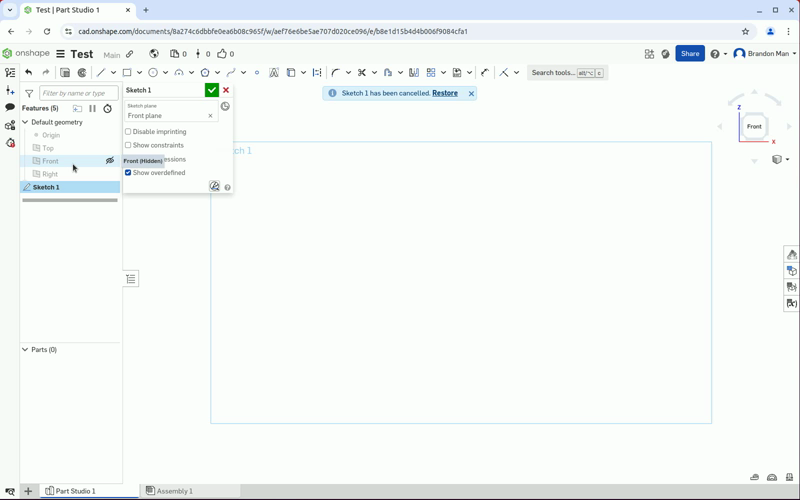
mouse_move(73, 352)
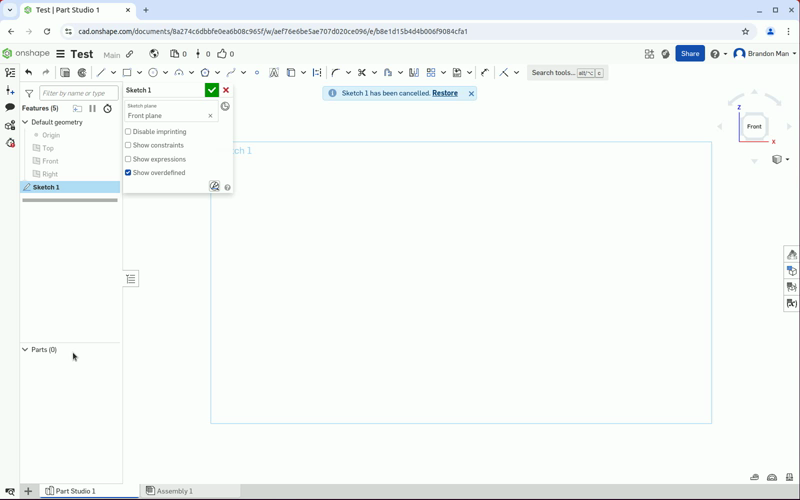
key(y)
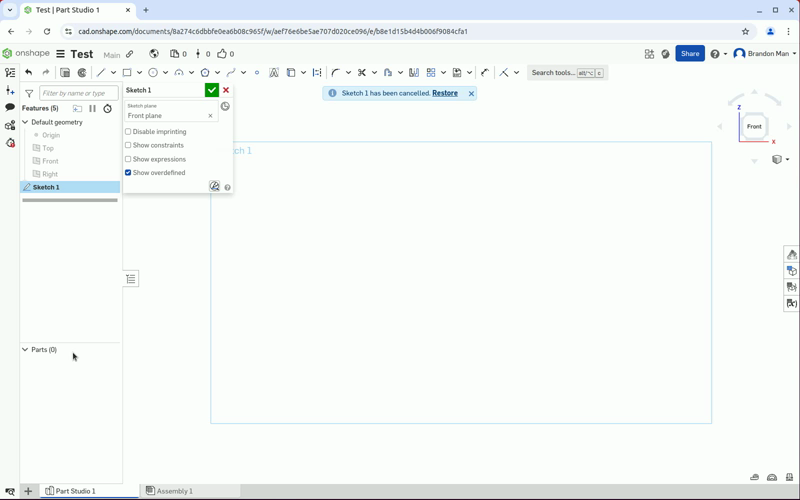
key(l)
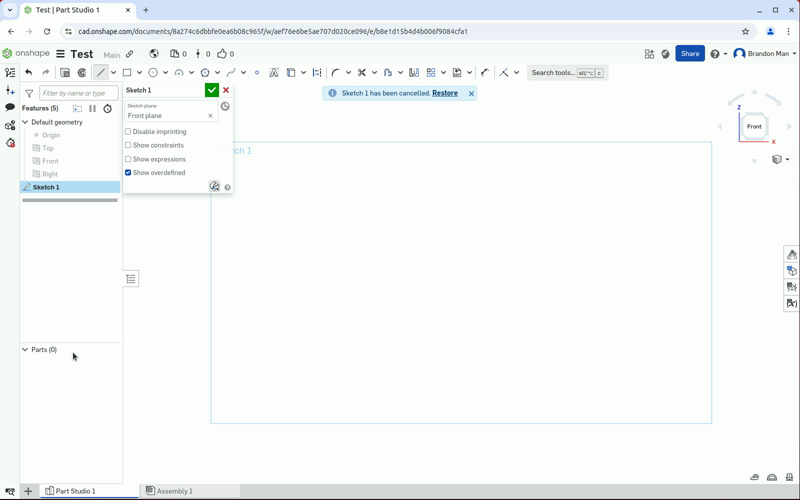
key_down(shift)
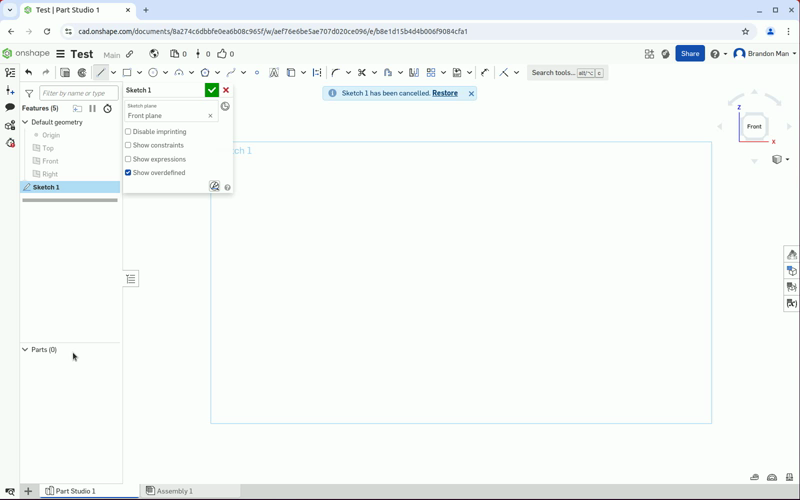
mouse_move(460, 282)
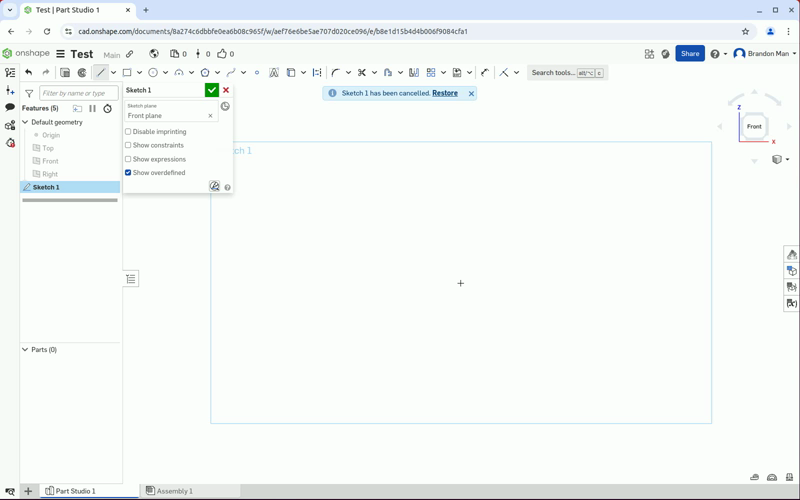
click(460, 282)
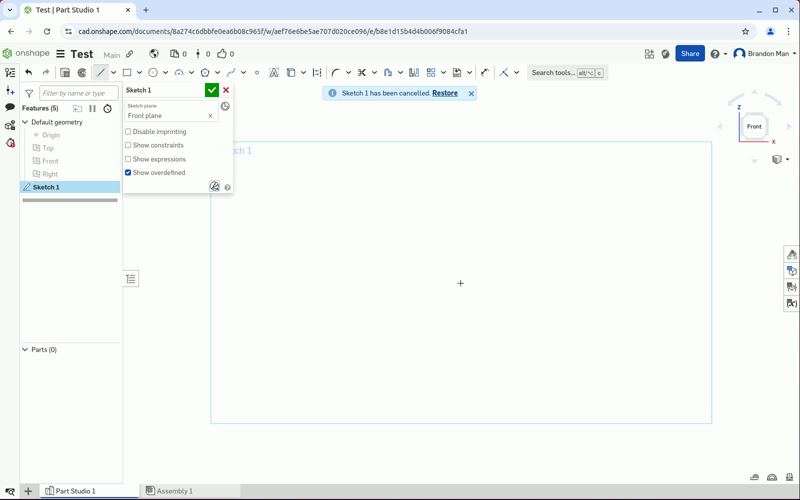
key_up(shift)
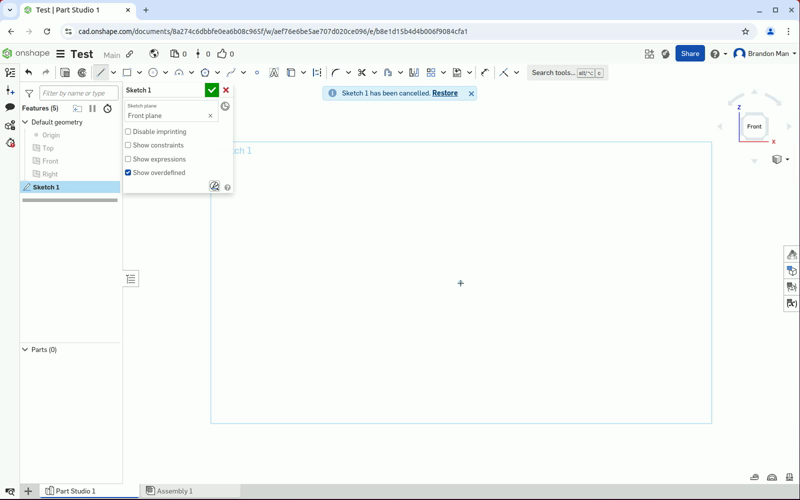
key_down(shift)
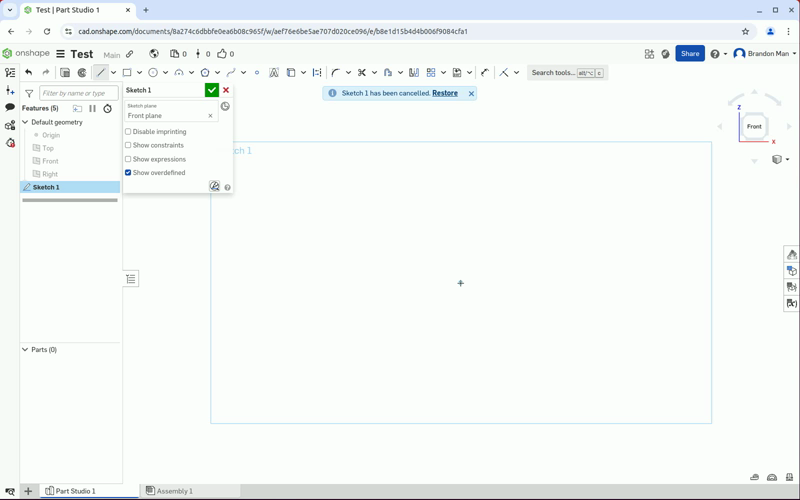
mouse_move(573, 282)
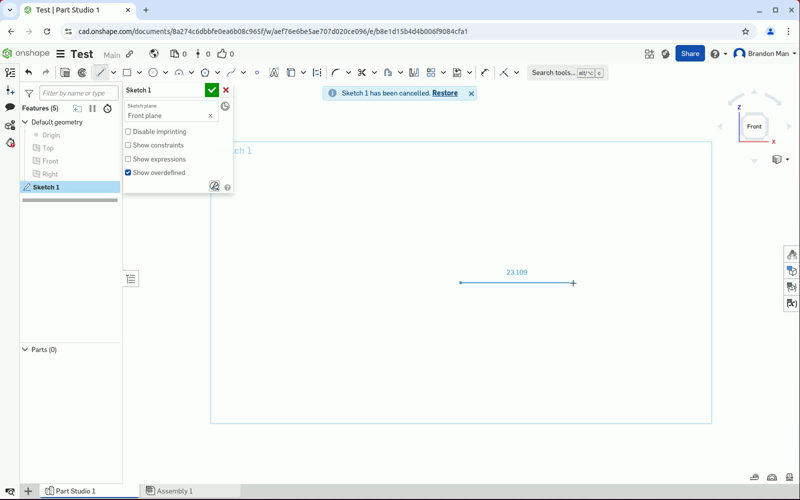
click(573, 282)
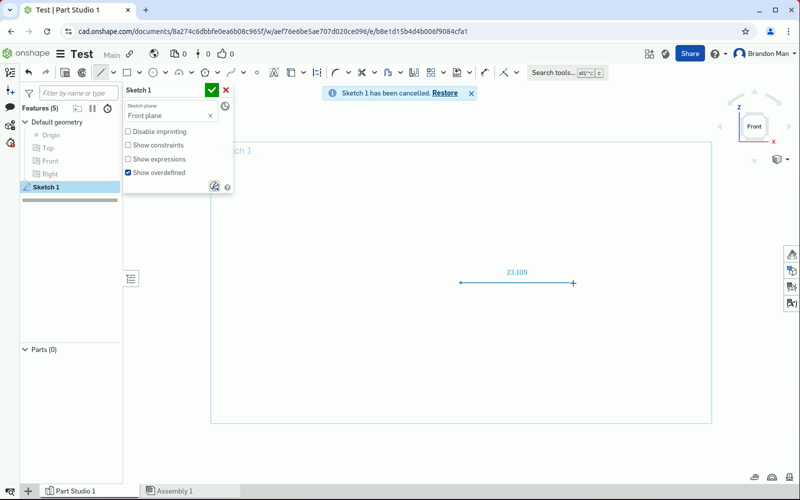
key_up(shift)
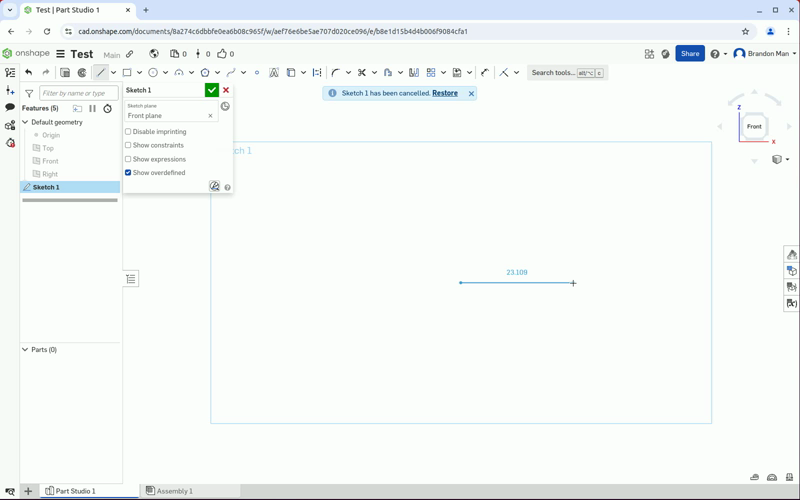
key_down(shift)
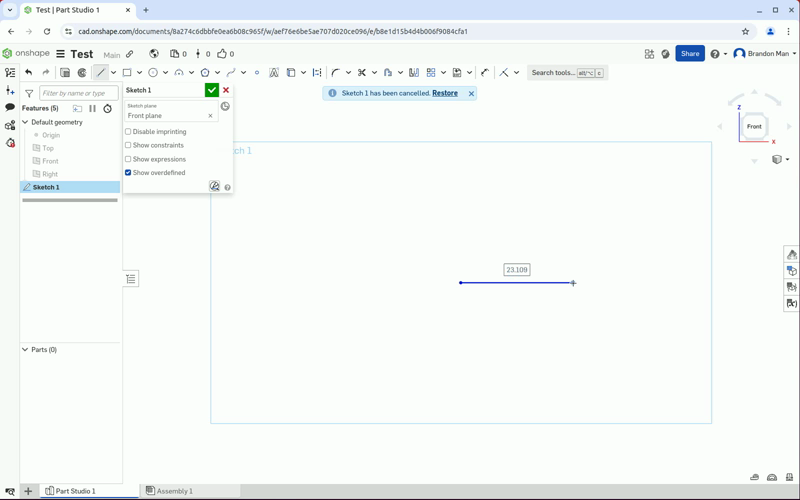
mouse_move(460, 174)
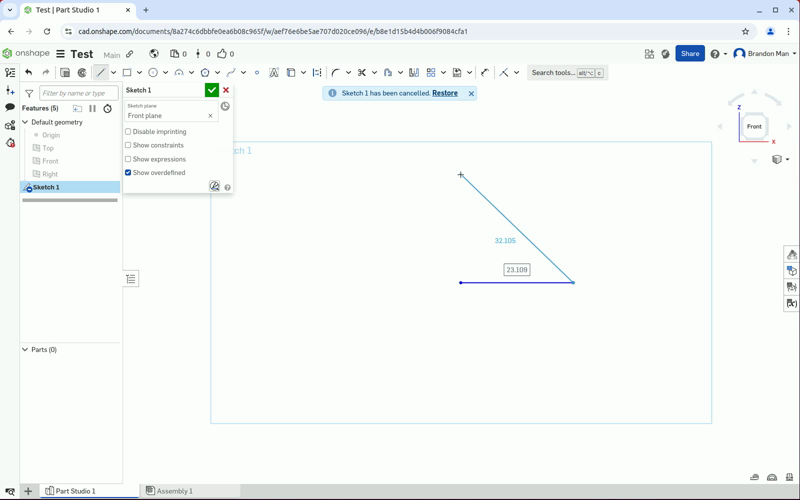
click(460, 174)
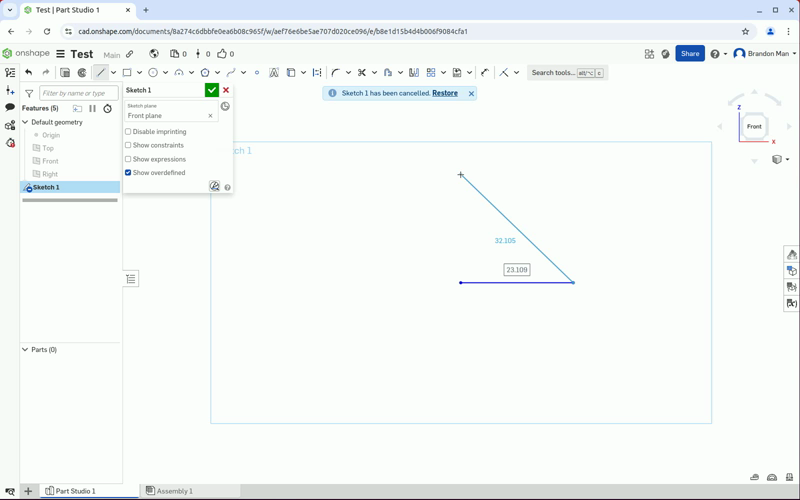
key_up(shift)
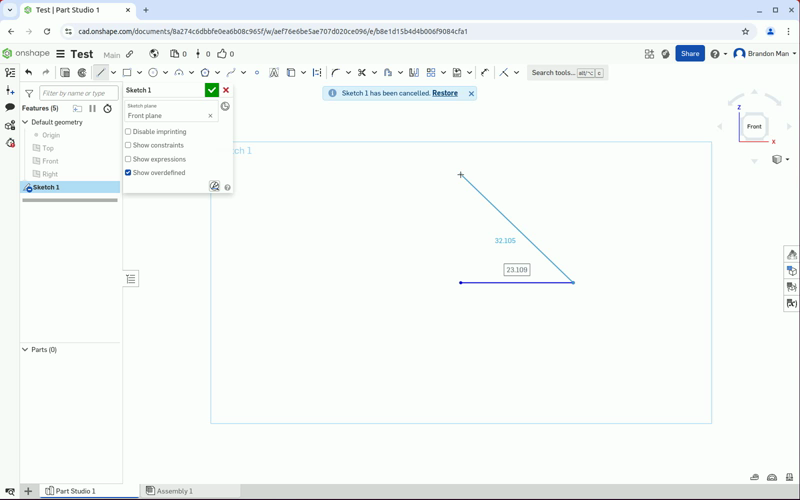
key_down(shift)
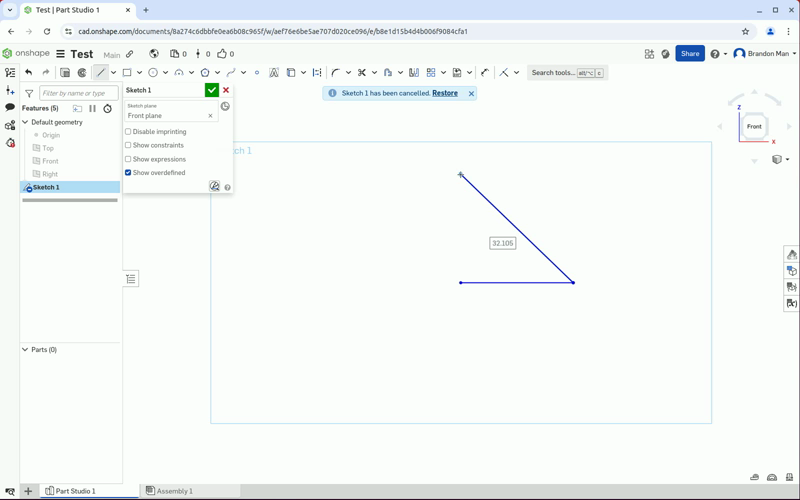
mouse_move(460, 282)
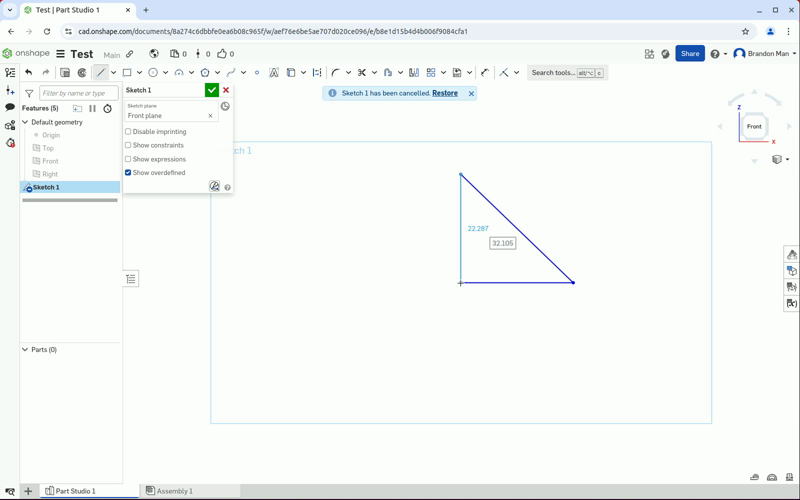
key_up(shift)
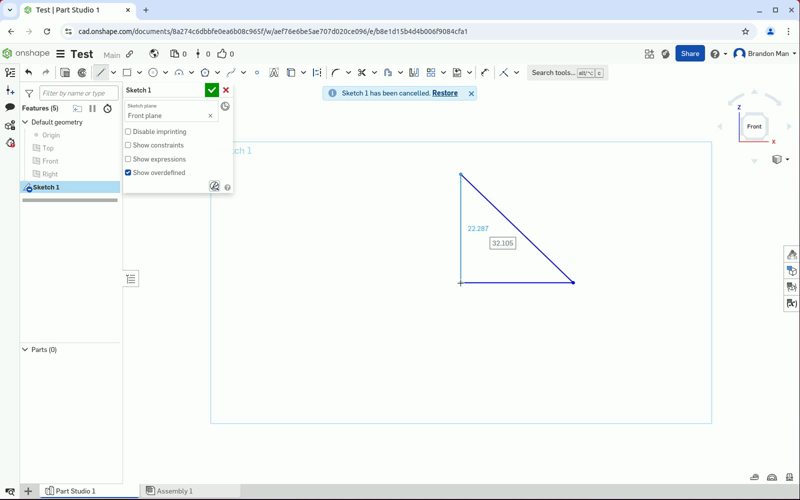
click(460, 282)
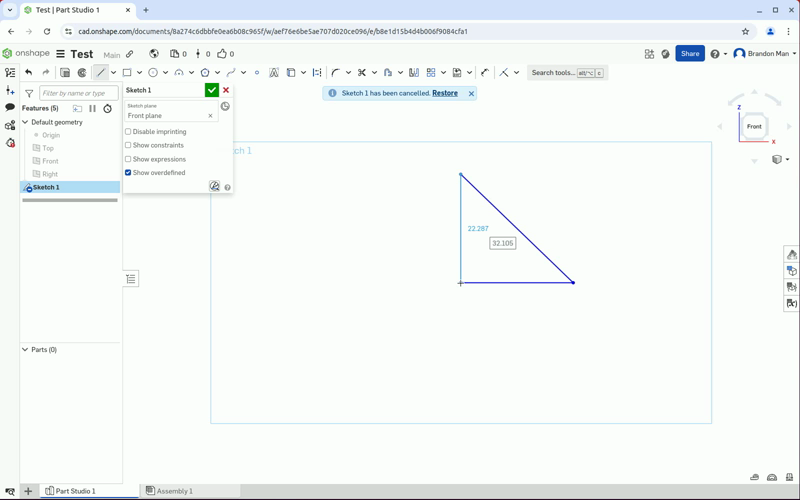
key(esc)
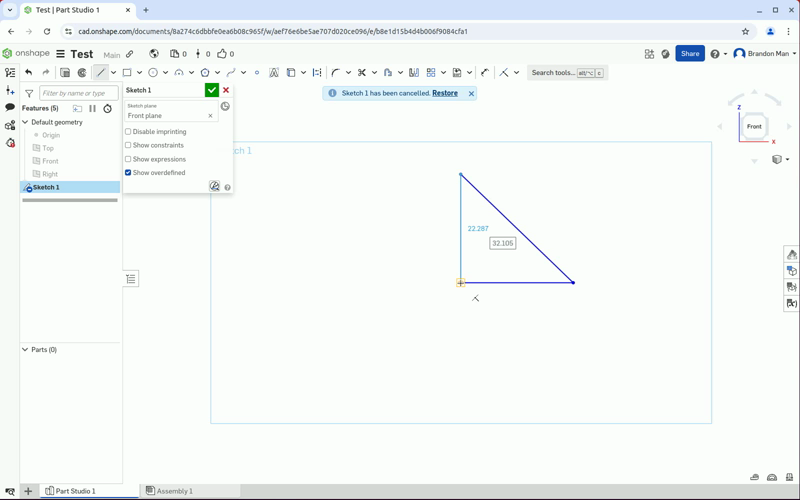
mouse_move(489, 251)
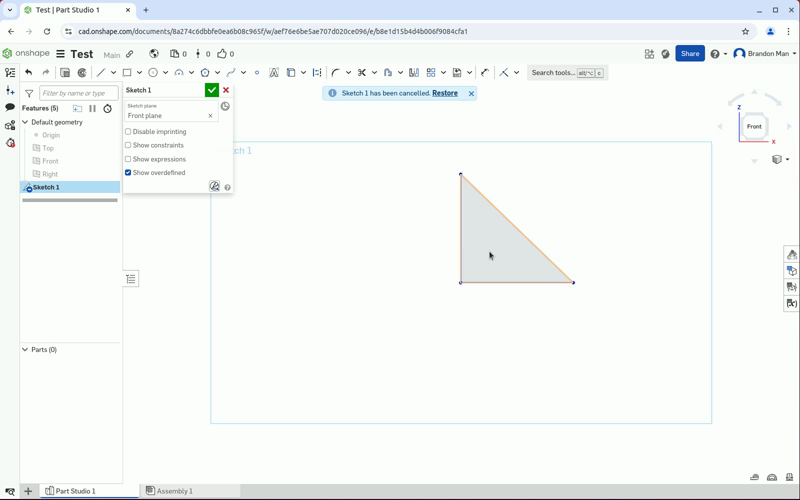
click(489, 251)
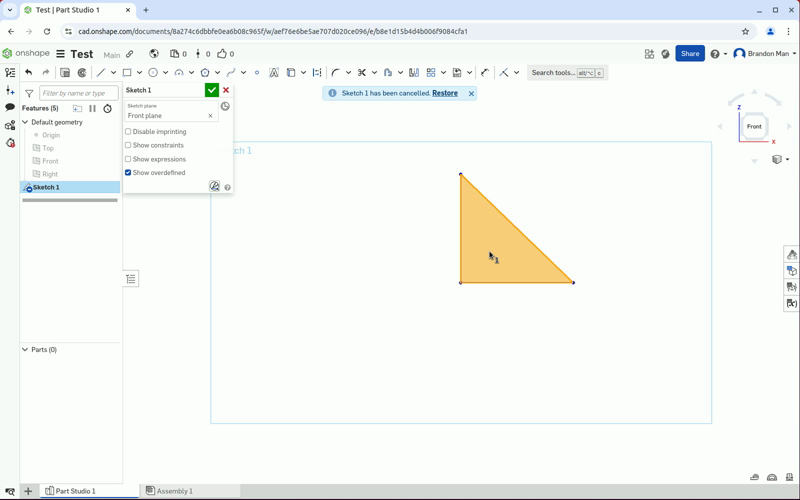
mouse_move(73, 352)
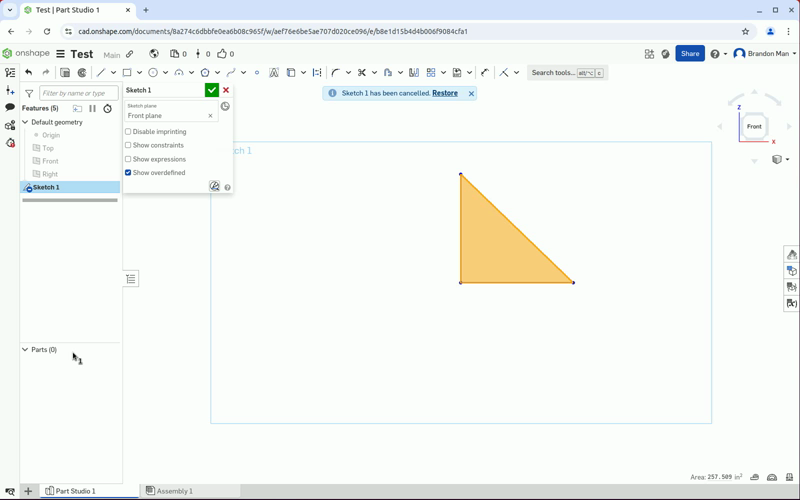
key(shift+y)
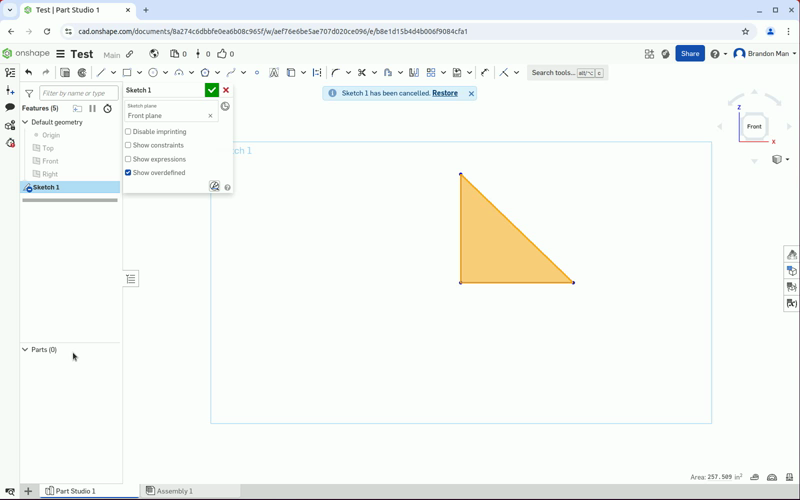
key(shift+e)
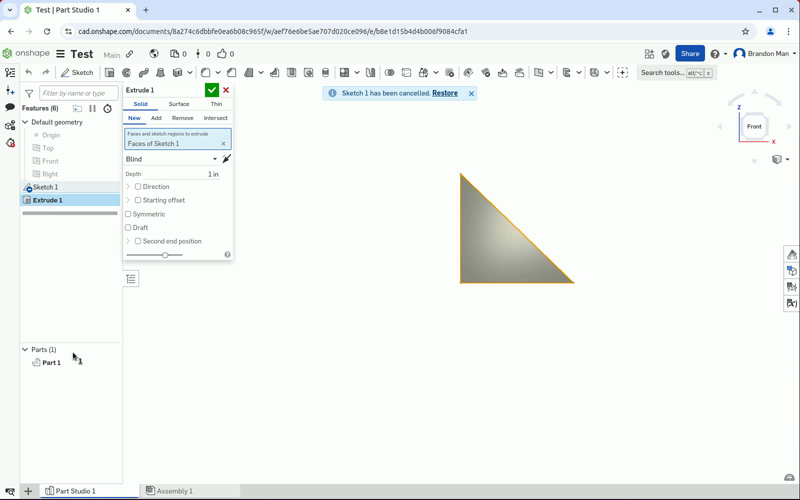
mouse_move(143, 106)
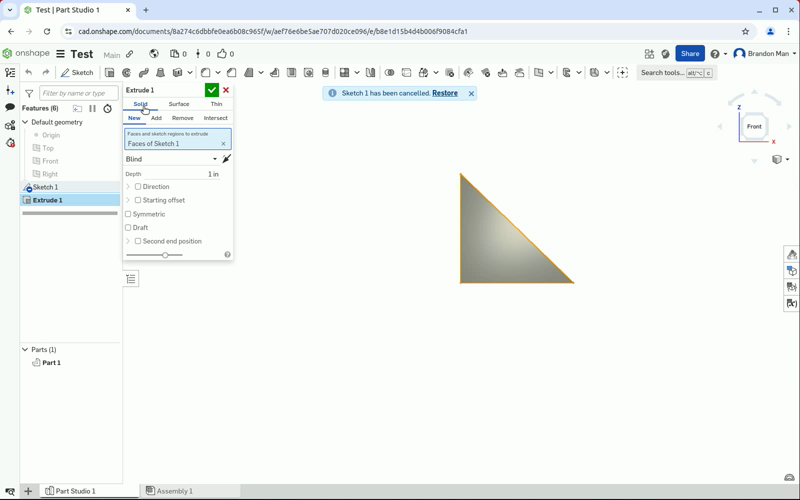
click(143, 106)
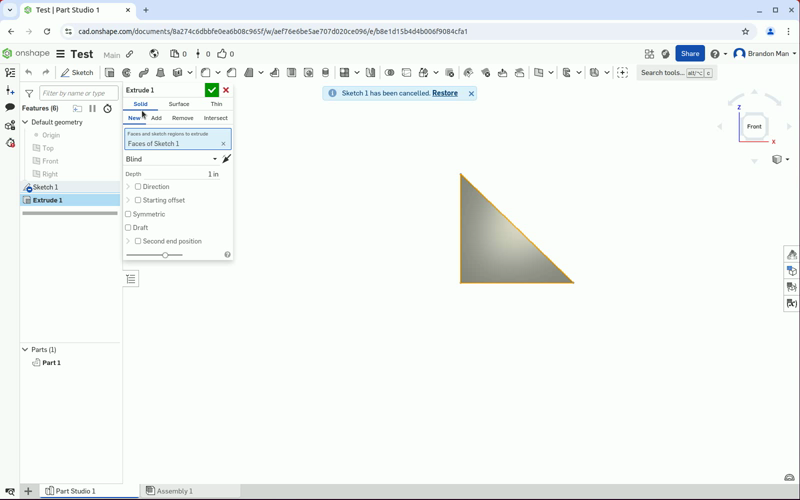
mouse_move(137, 120)
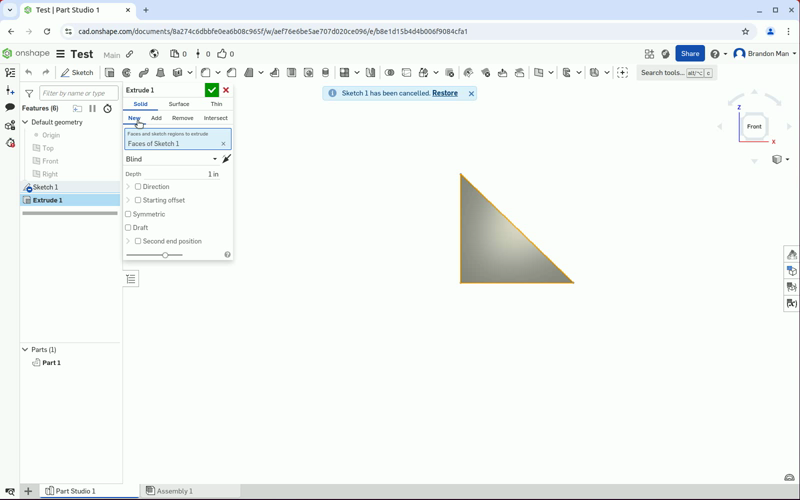
click(137, 120)
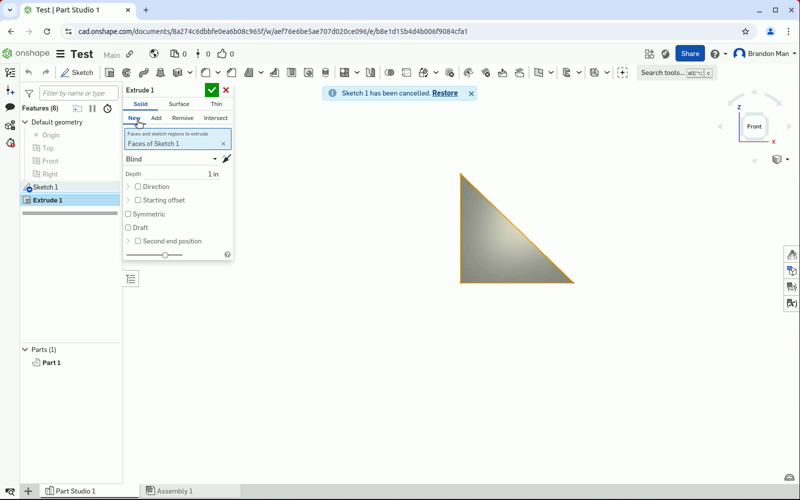
key(tab, 4)
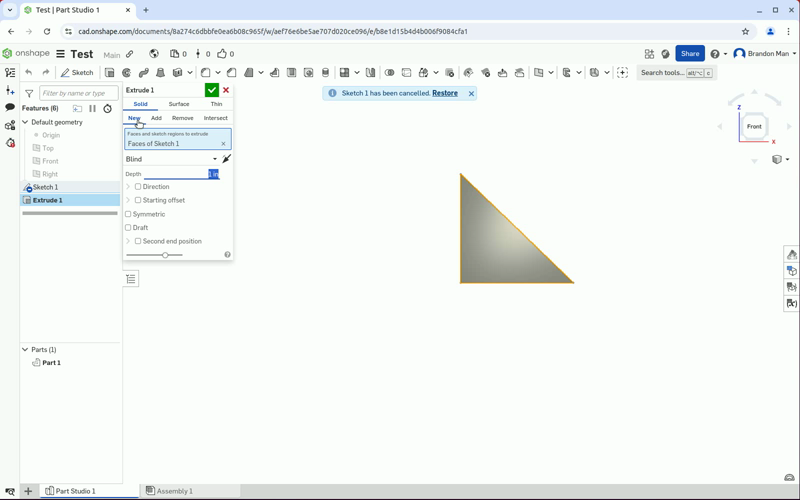
text(4.814)
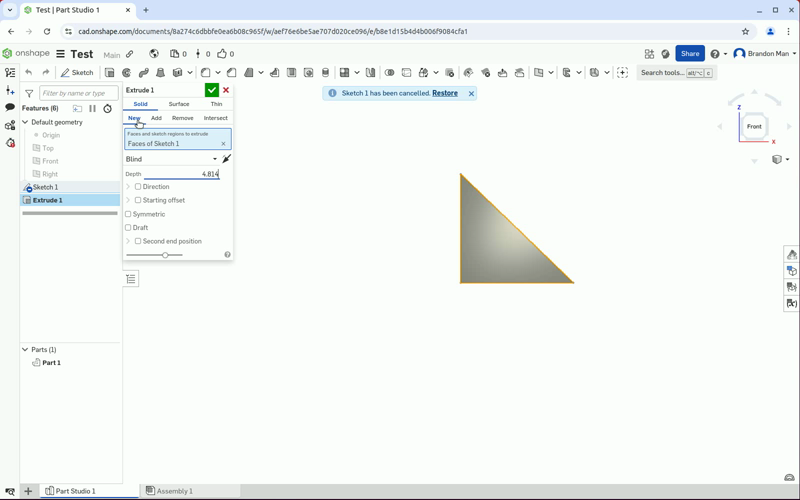
key(enter)
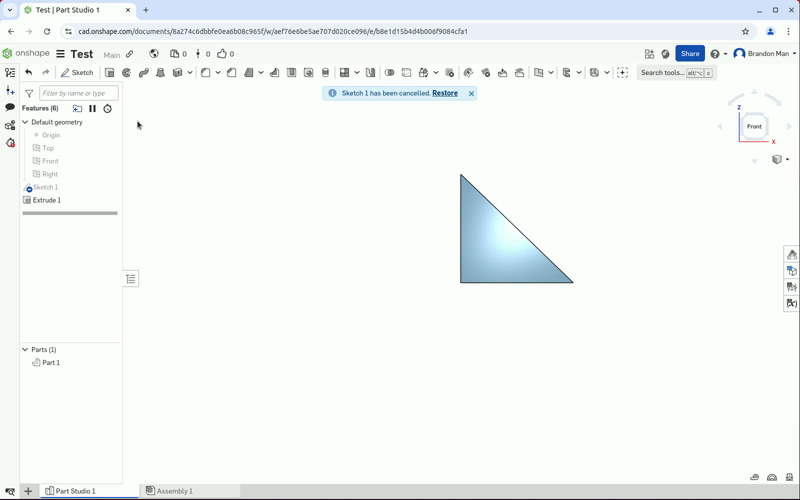
key(shift+h)
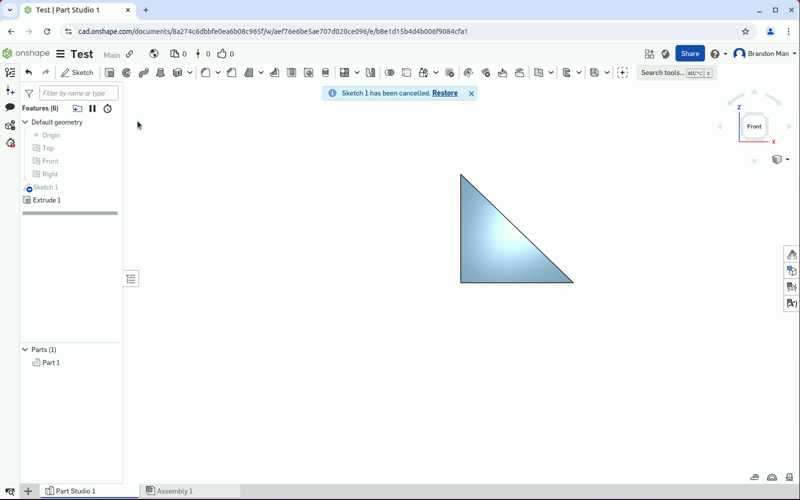
key(shift+h)
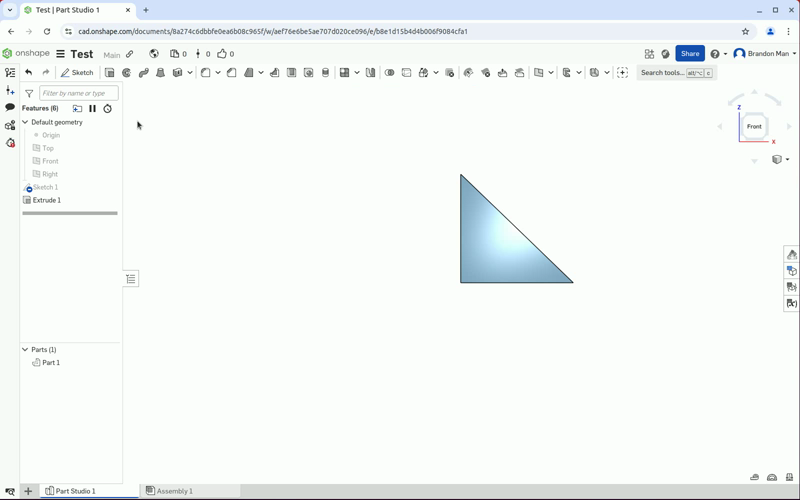
mouse_move(73, 189)
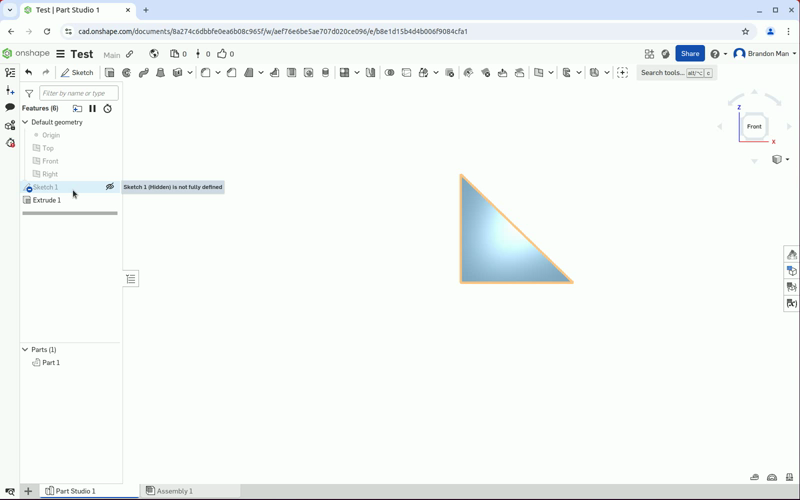
click(73, 189)
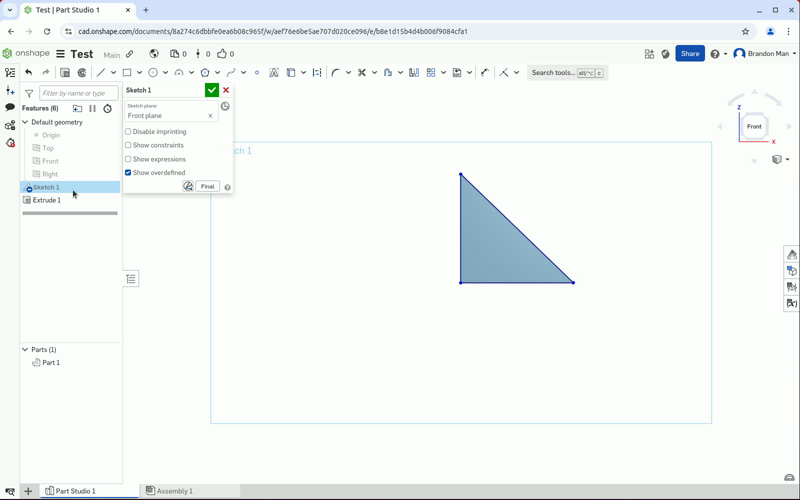
mouse_move(229, 92)
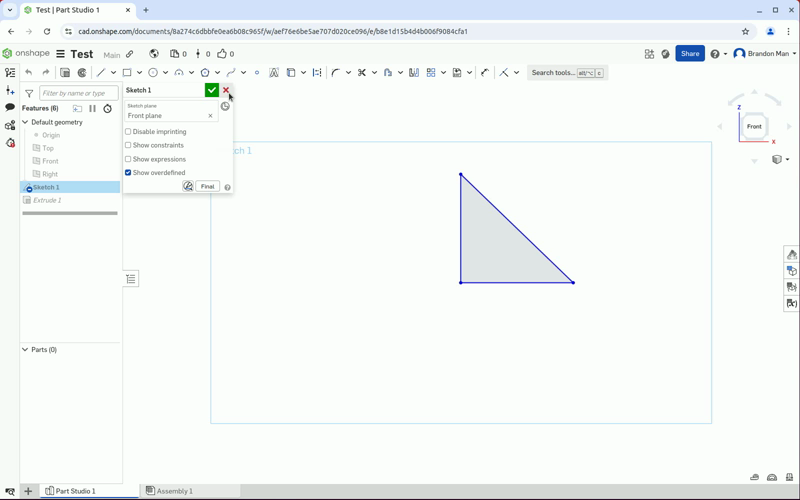
click(229, 92)
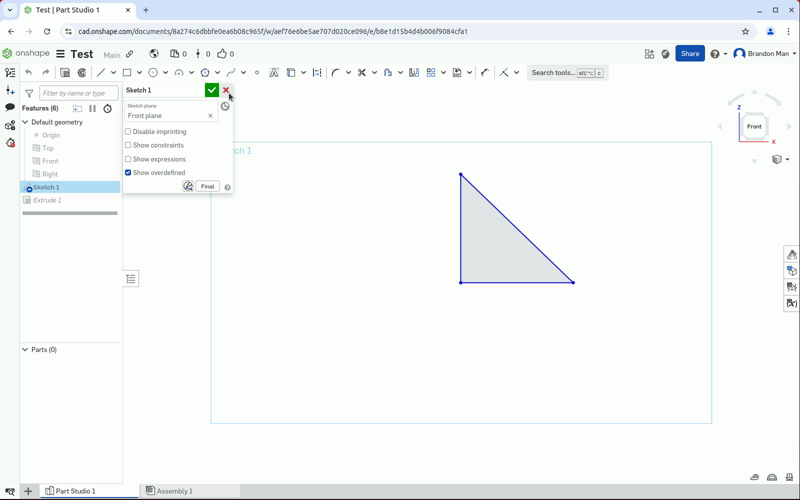
key(shift+s)
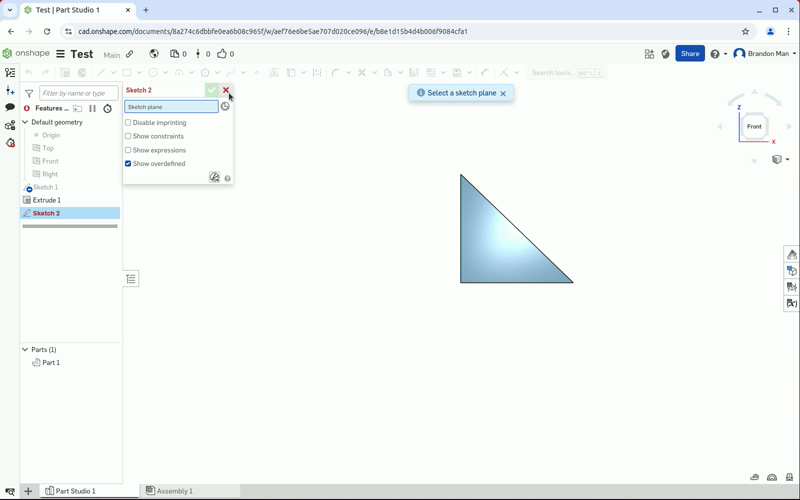
mouse_move(73, 163)
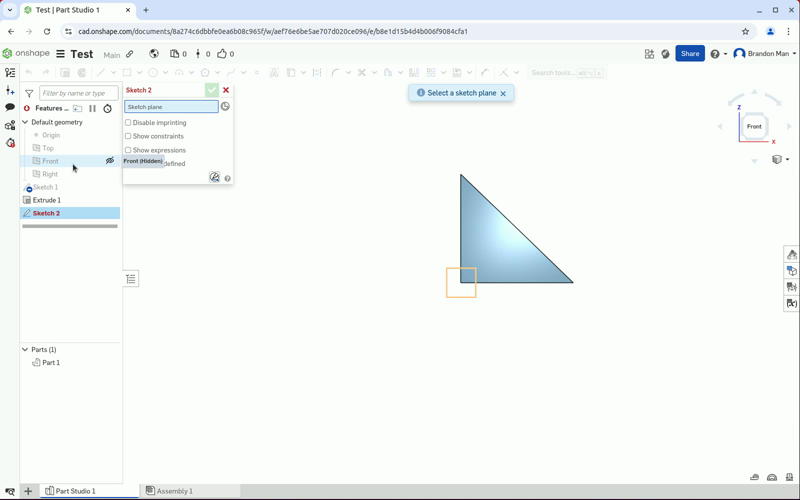
click(73, 163)
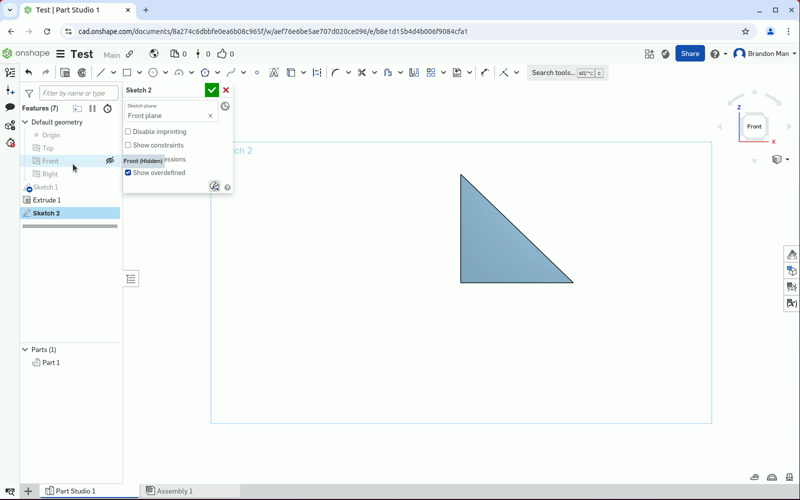
mouse_move(73, 352)
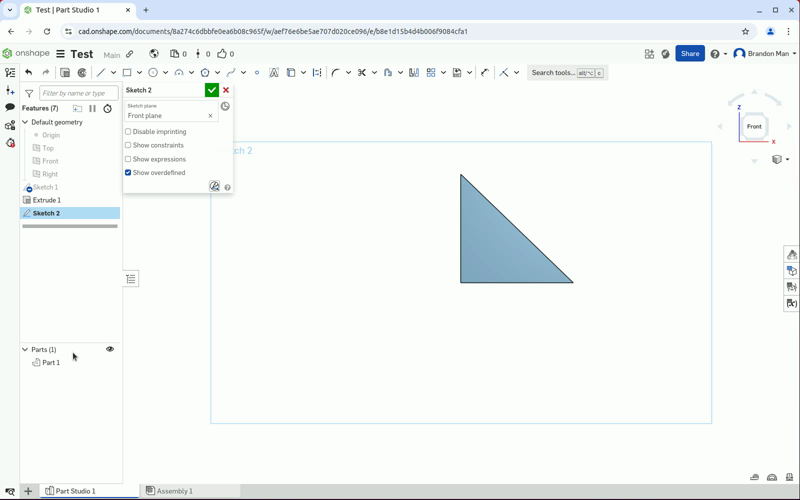
key(y)
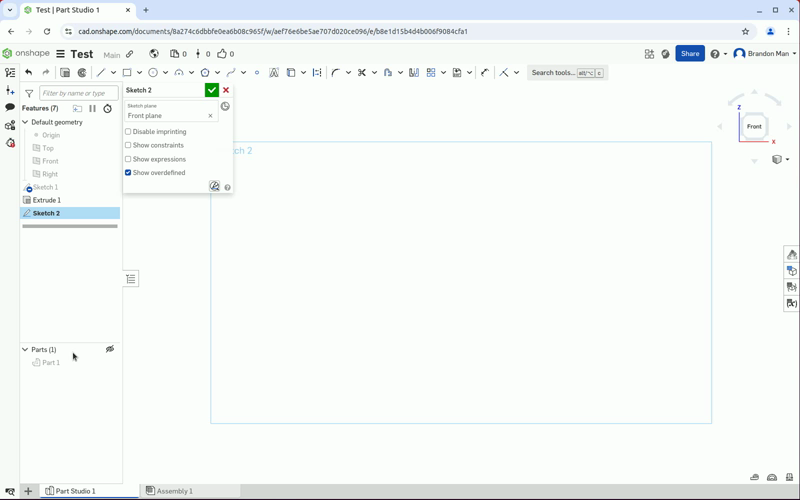
key(l)
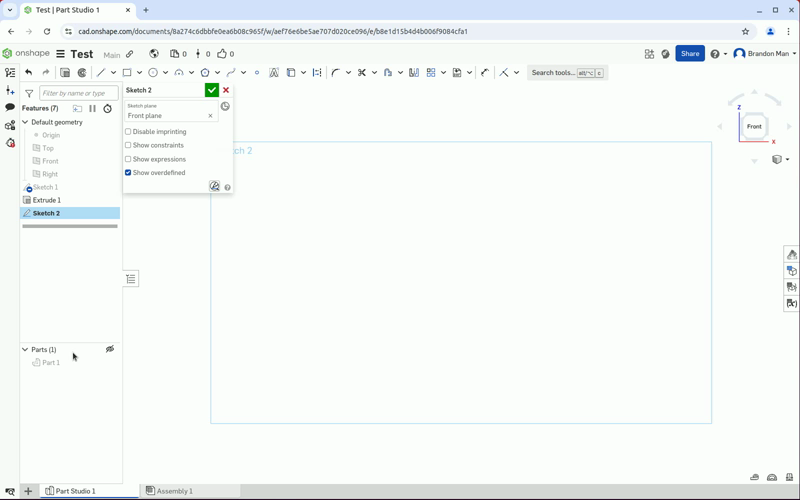
key_down(shift)
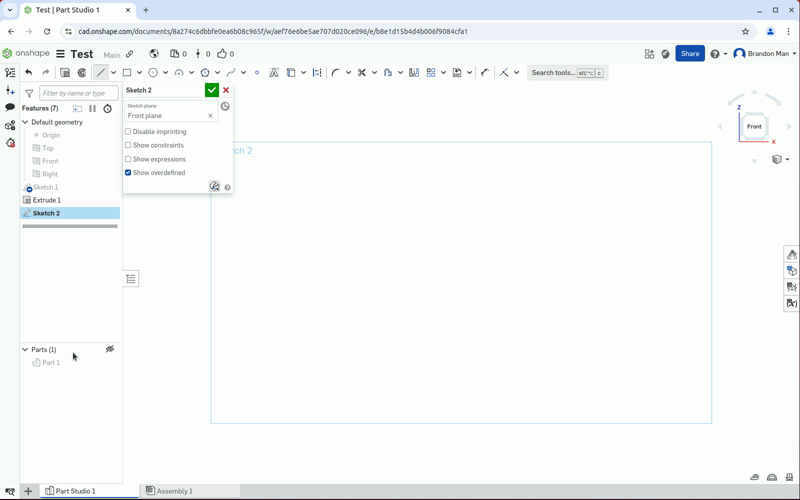
mouse_move(353, 282)
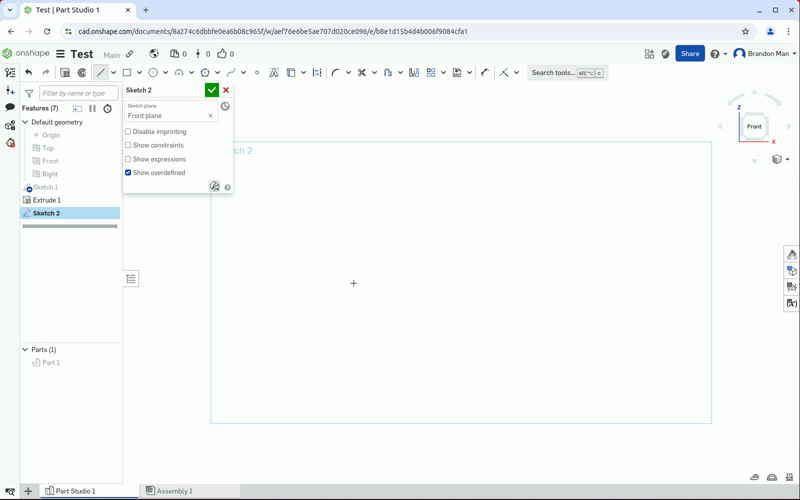
click(353, 282)
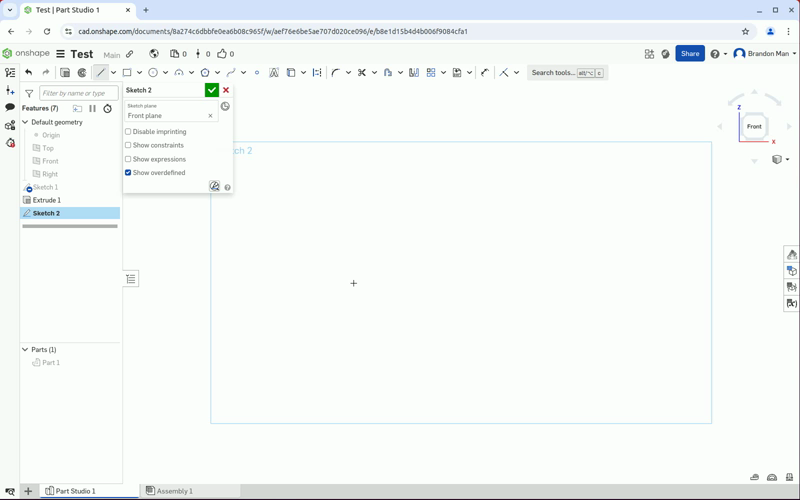
key_up(shift)
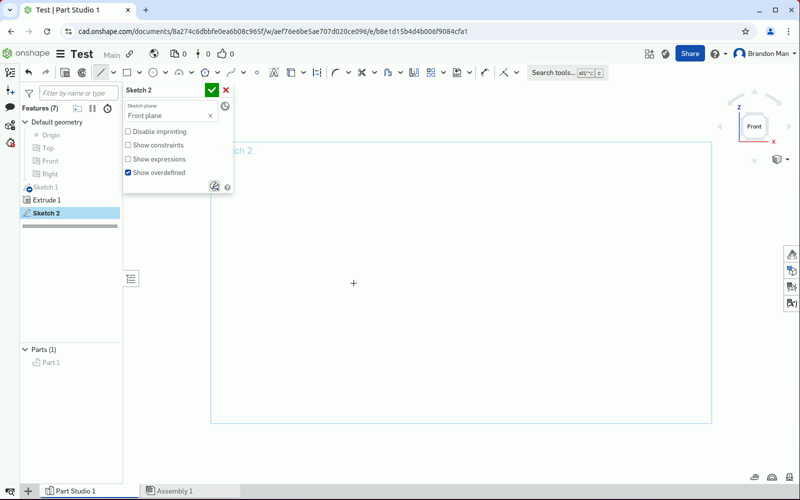
key_down(shift)
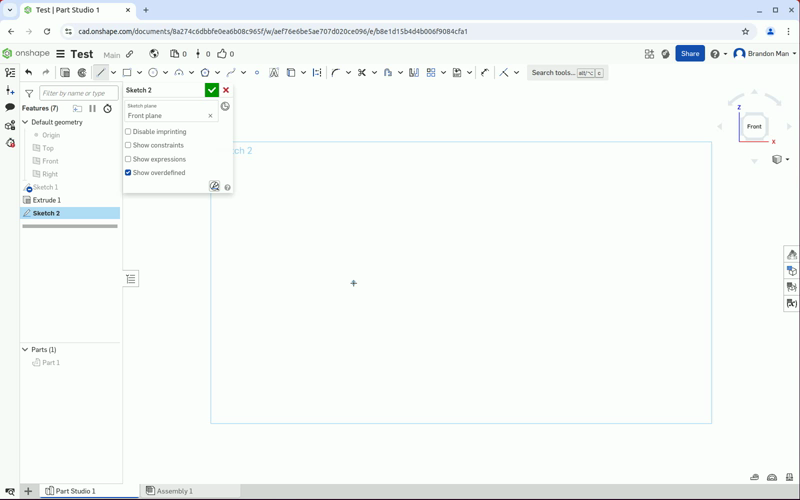
mouse_move(459, 282)
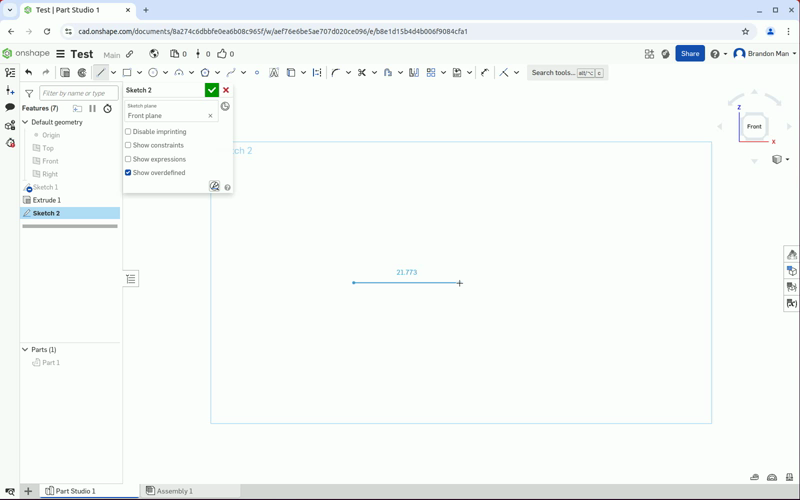
click(459, 282)
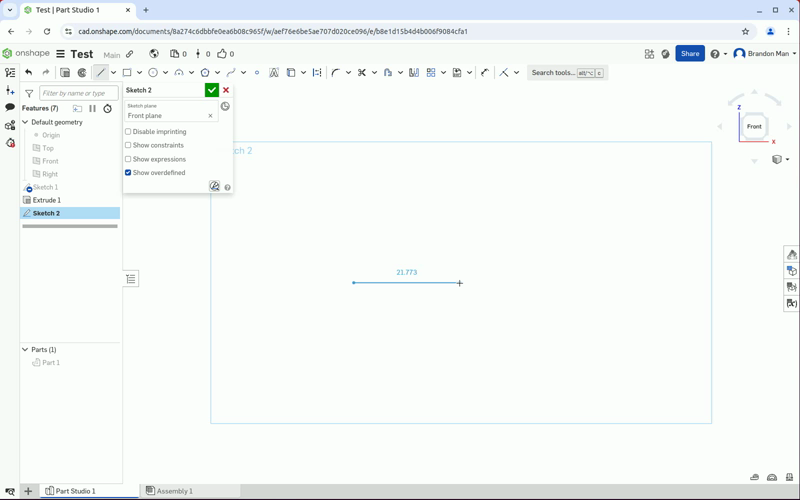
key_up(shift)
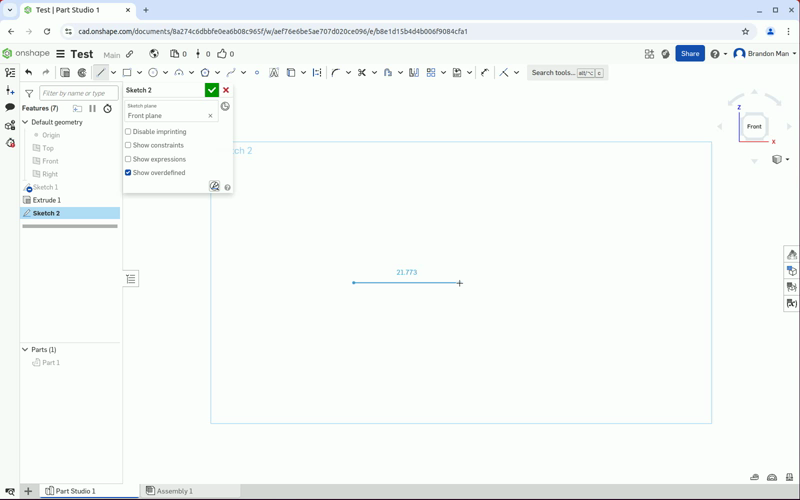
key_down(shift)
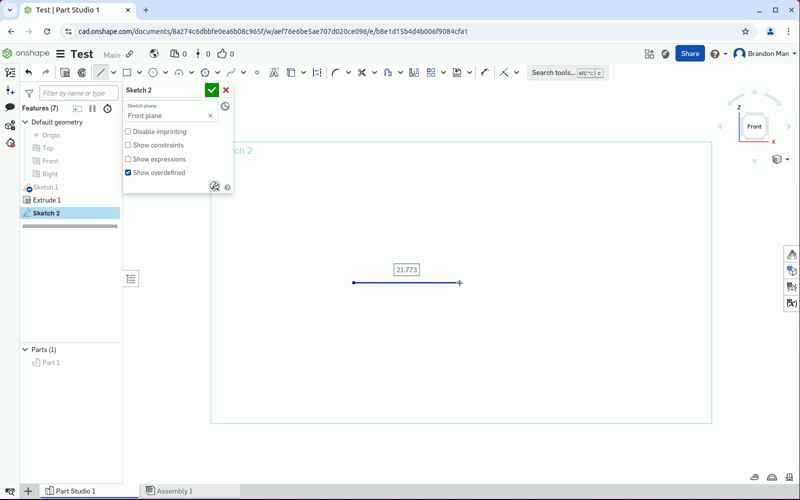
mouse_move(459, 174)
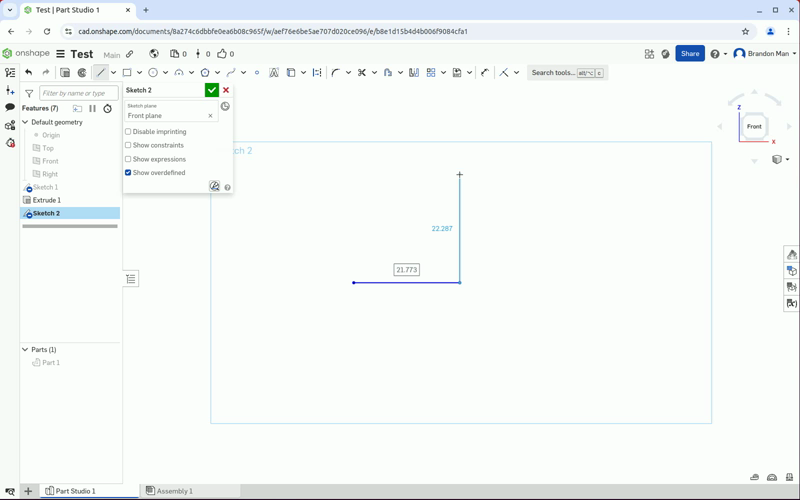
click(459, 174)
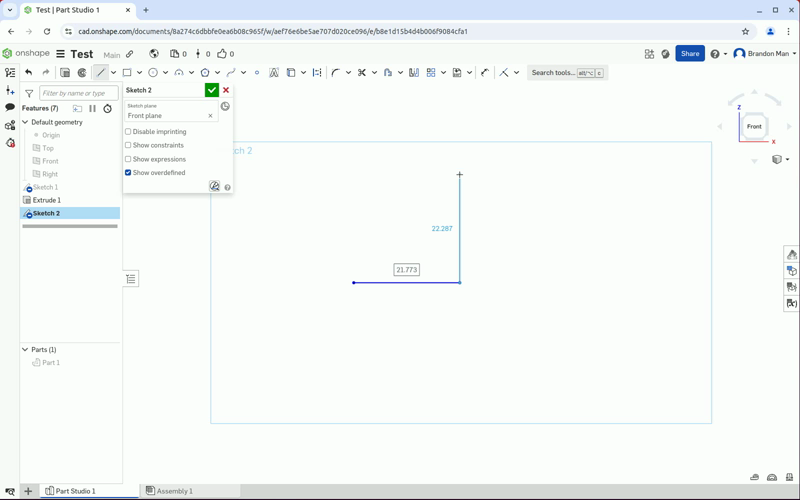
key_up(shift)
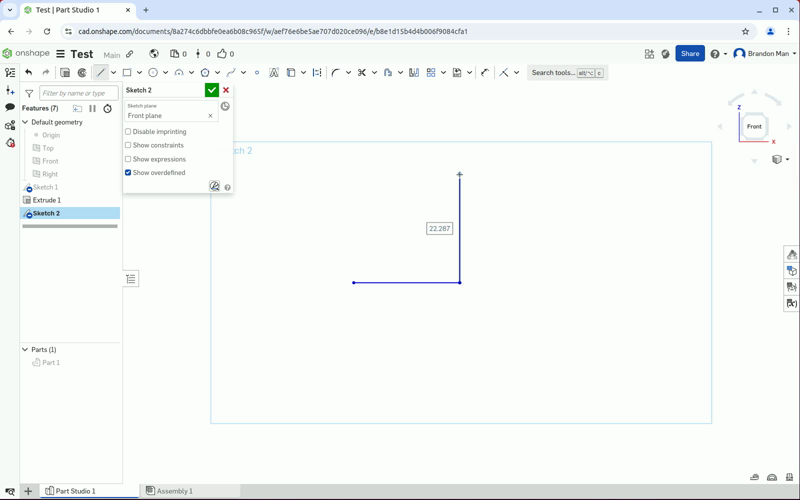
key_down(shift)
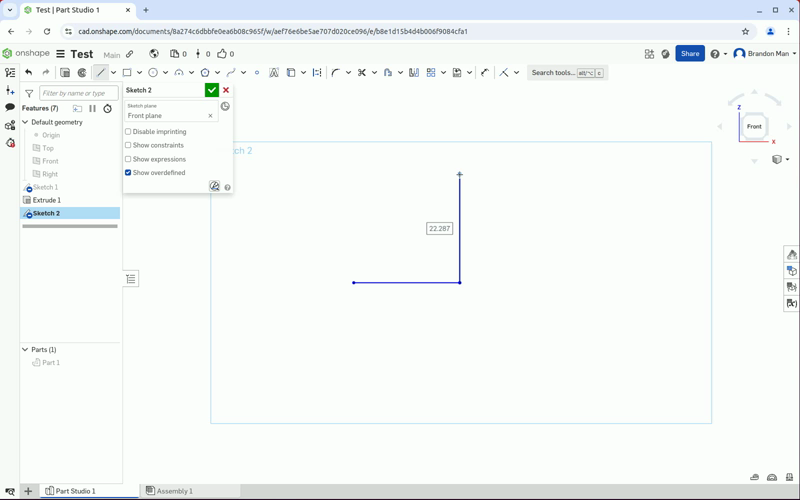
mouse_move(353, 282)
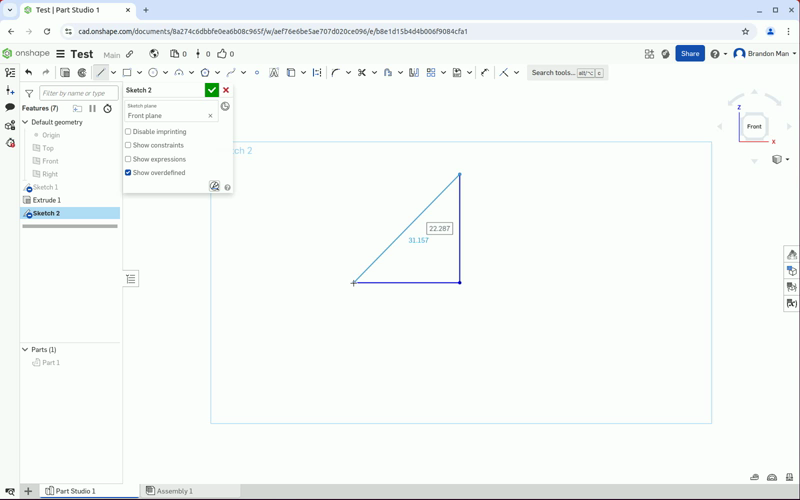
key_up(shift)
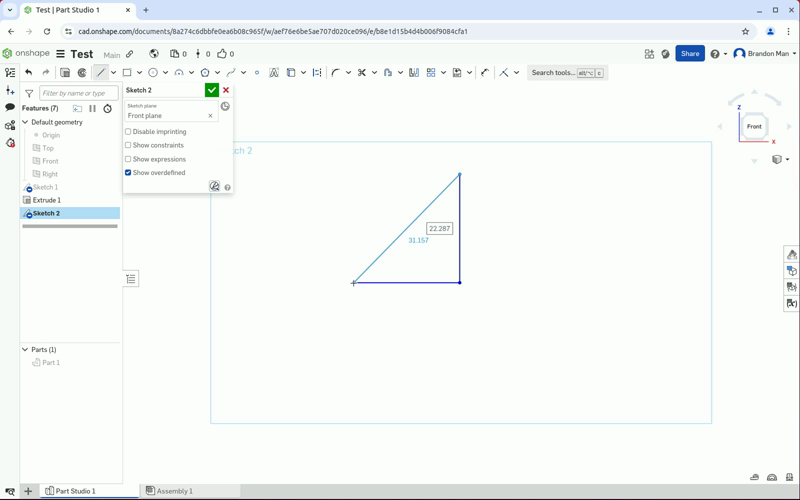
click(353, 282)
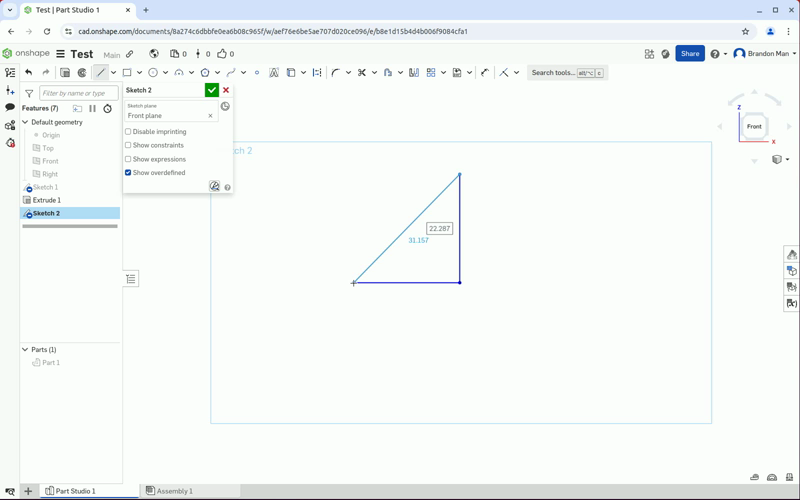
key(esc)
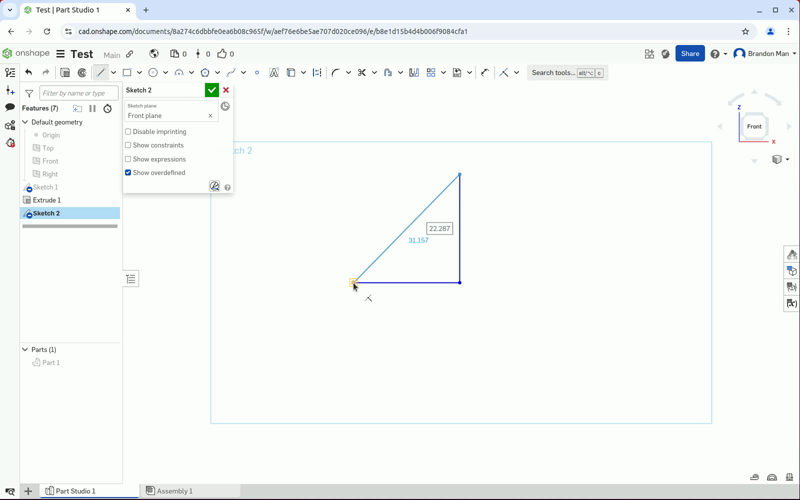
mouse_move(432, 270)
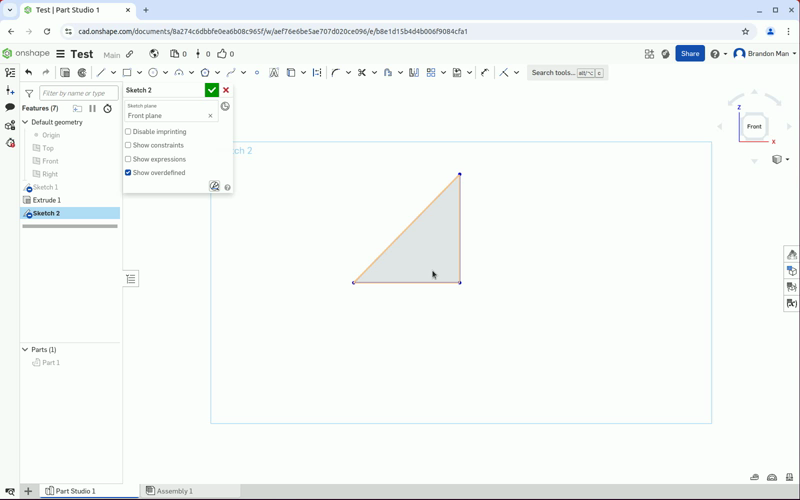
click(432, 270)
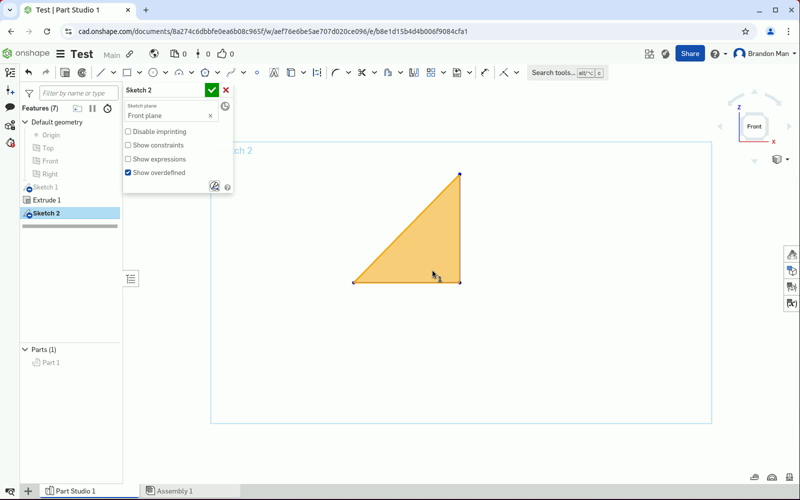
mouse_move(73, 352)
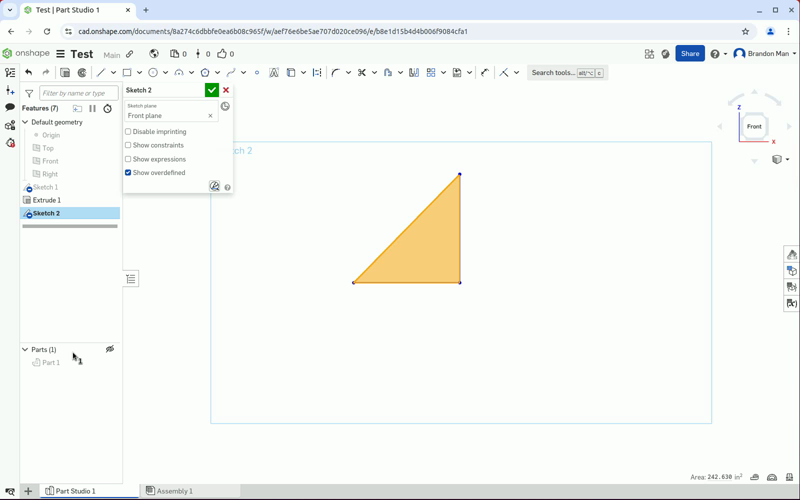
key(shift+y)
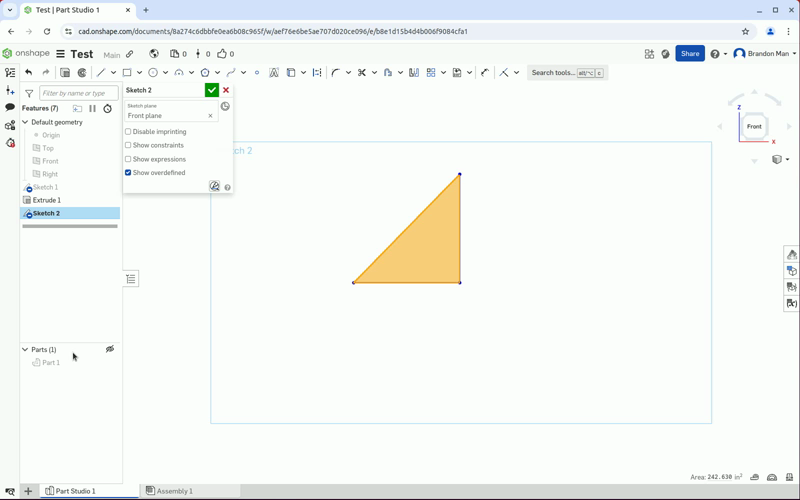
key(shift+e)
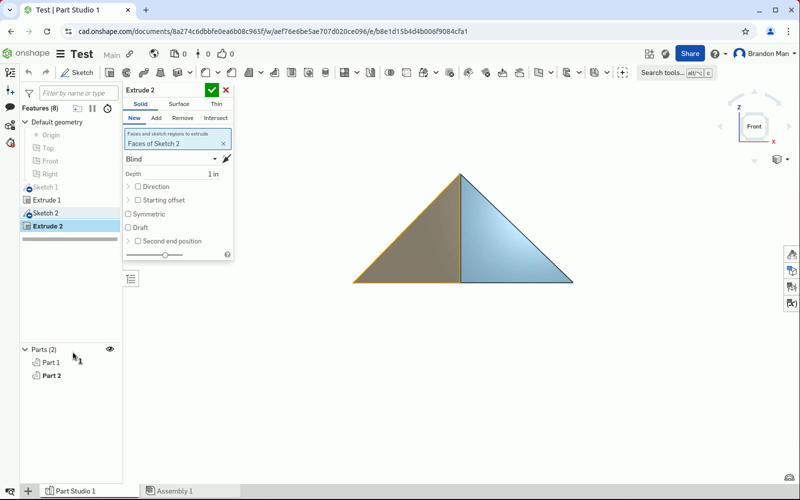
mouse_move(143, 106)
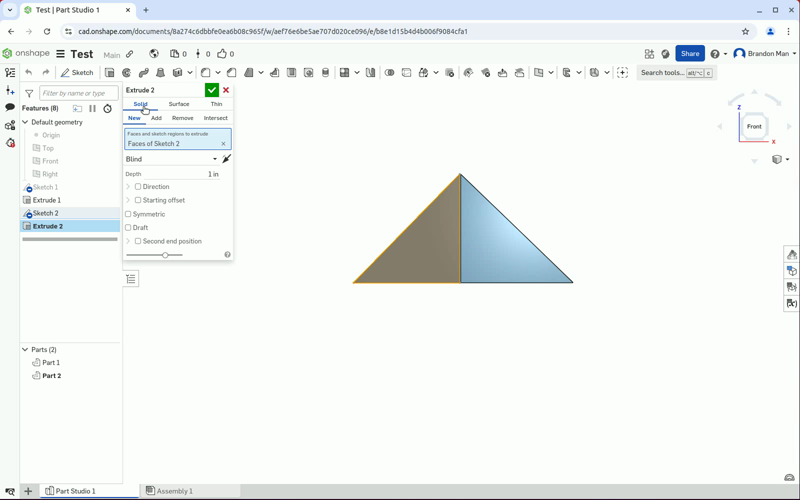
click(143, 106)
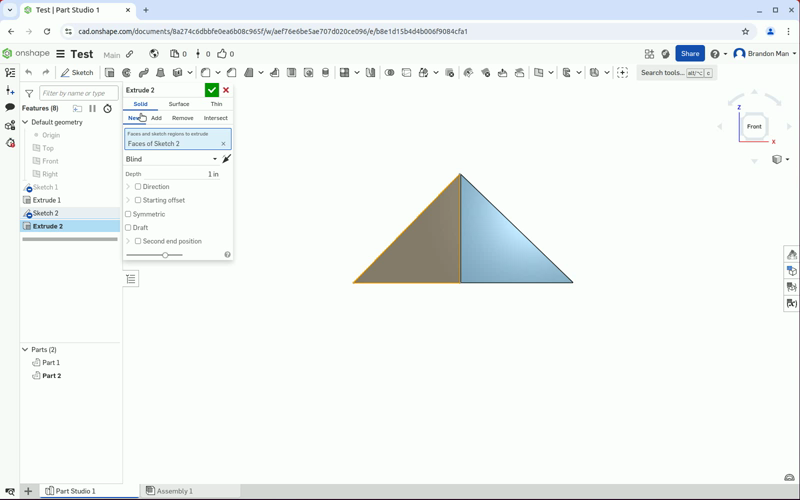
mouse_move(137, 120)
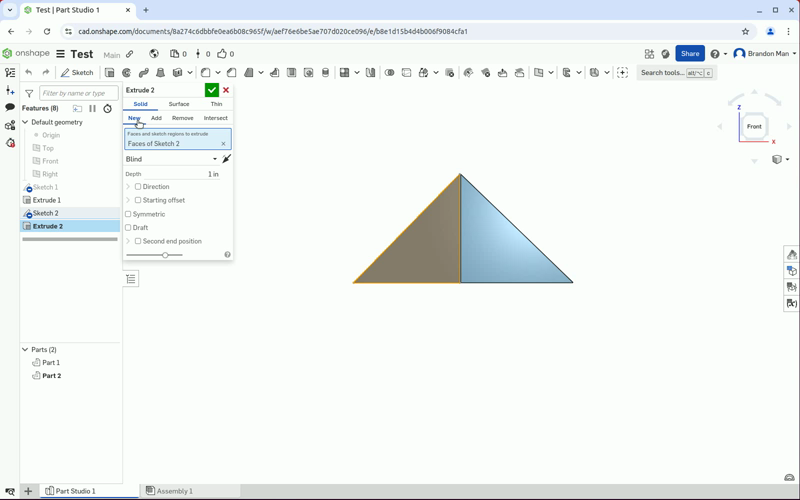
click(137, 120)
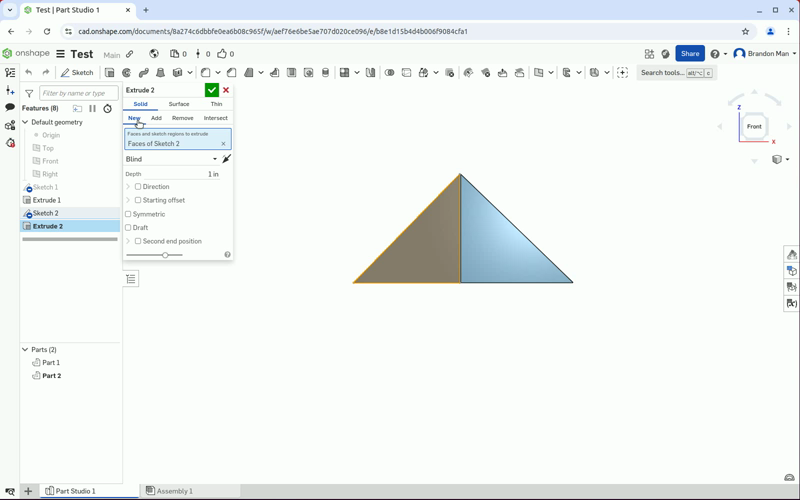
key(tab, 4)
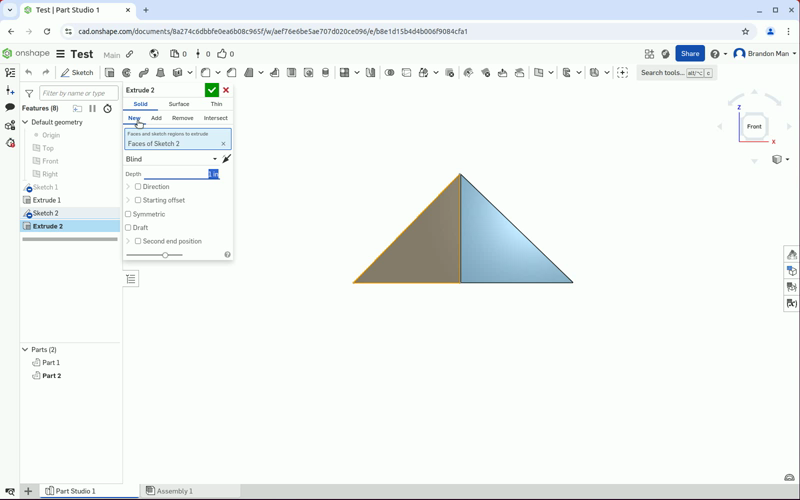
text(4.814)
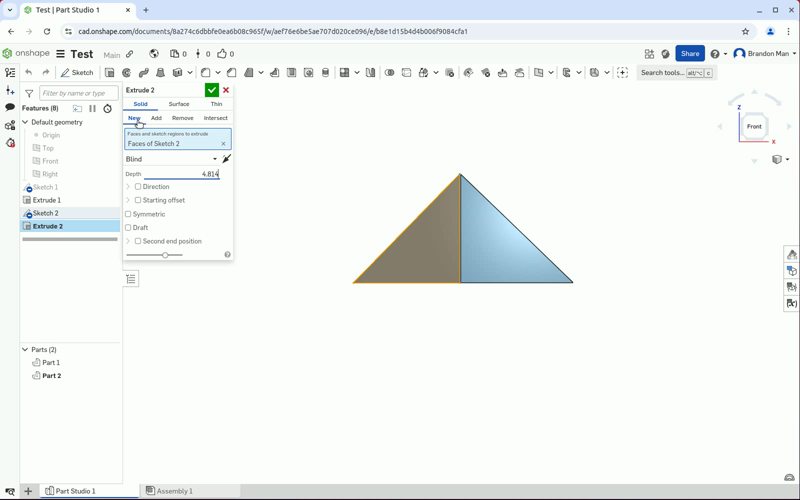
key(enter)
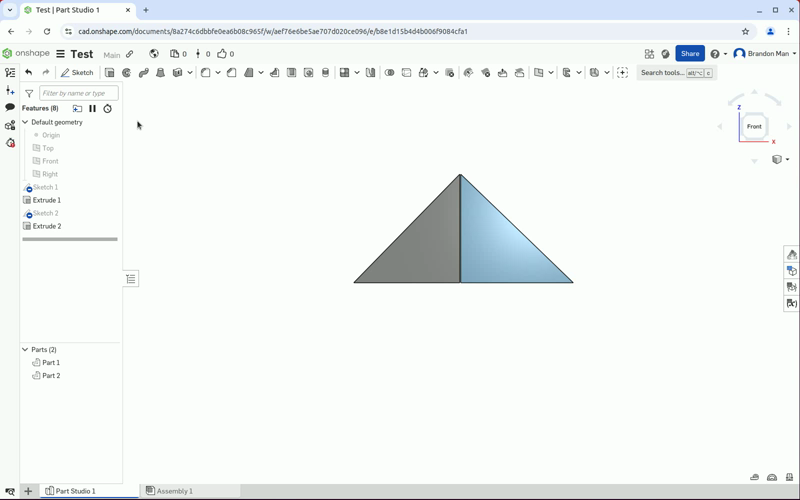
key(shift+h)
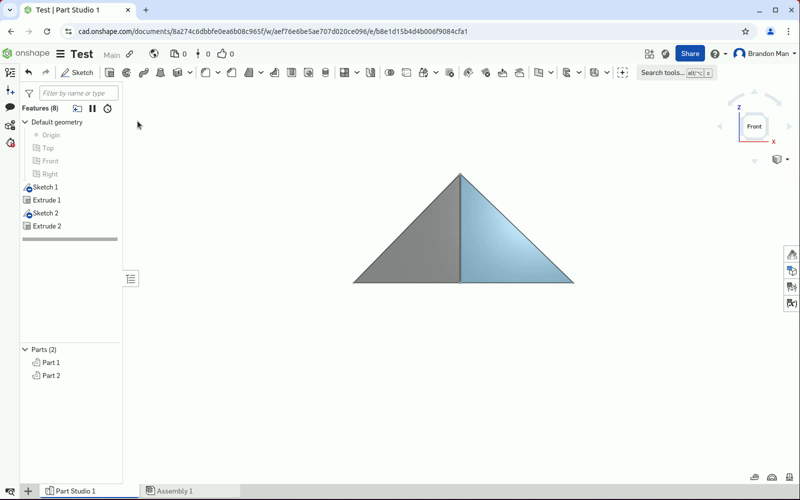
key(shift+h)
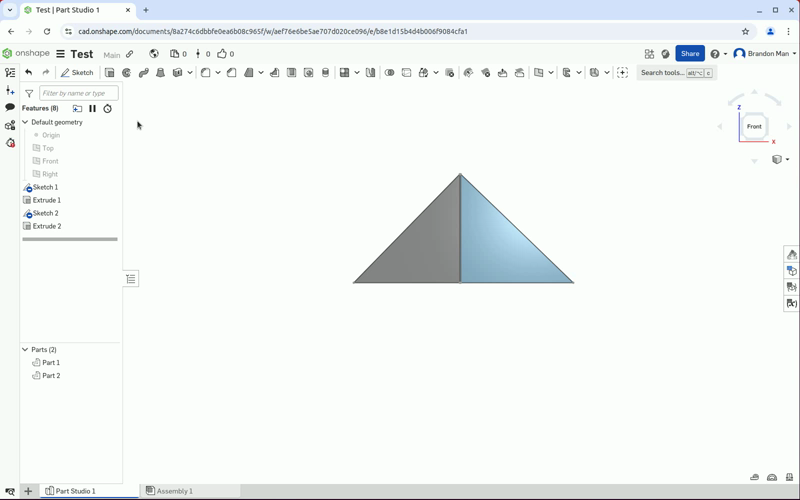
key(shift+7)
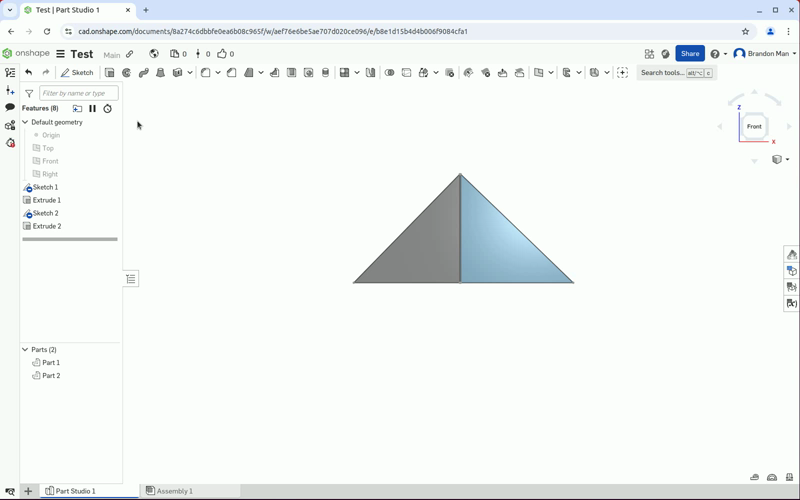
key(left, 2)
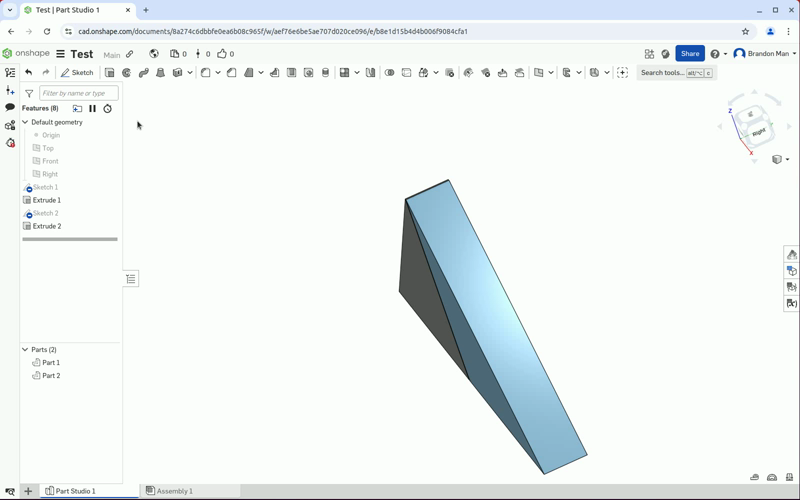
key(down, 2)
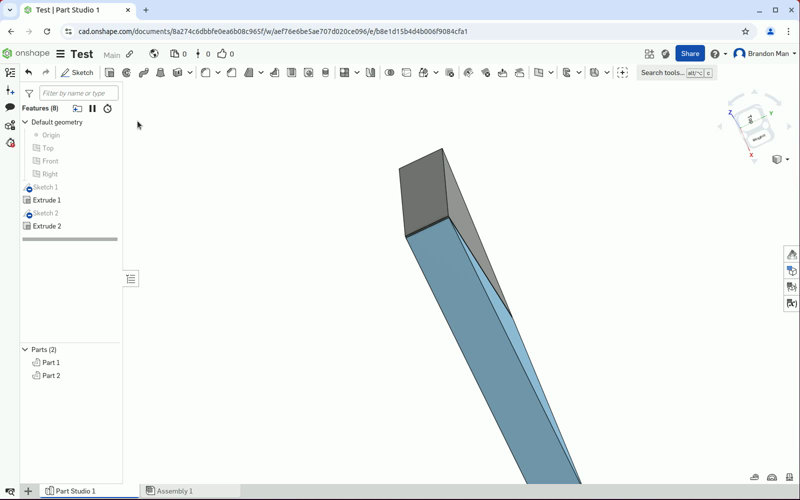
key(up, 2)
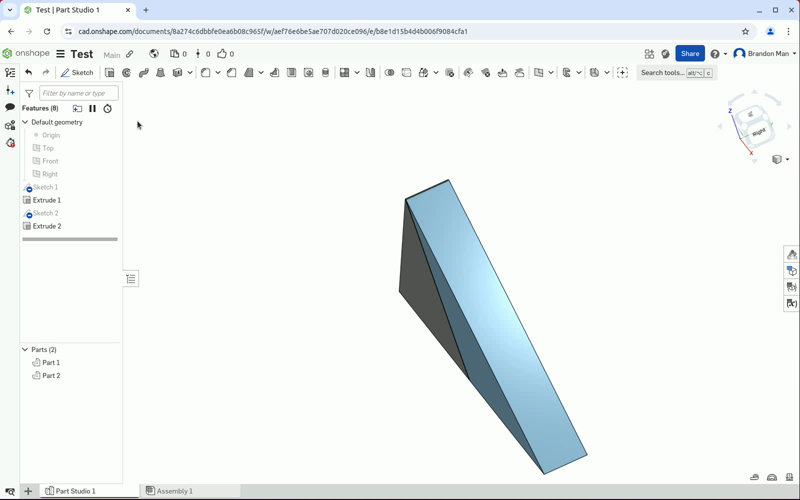
key(right, 2)
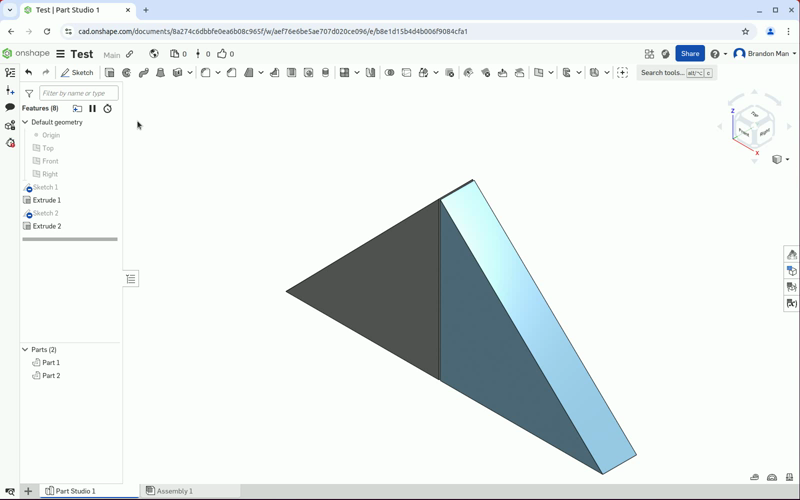
mouse_move(73, 189)
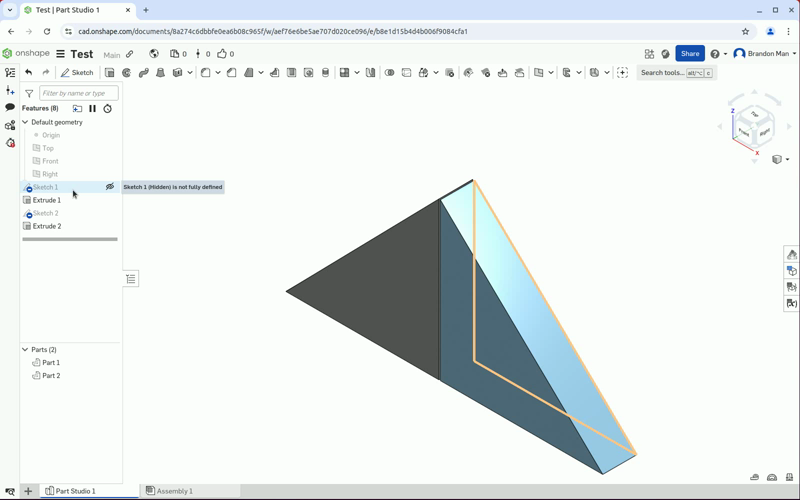
click(73, 189)